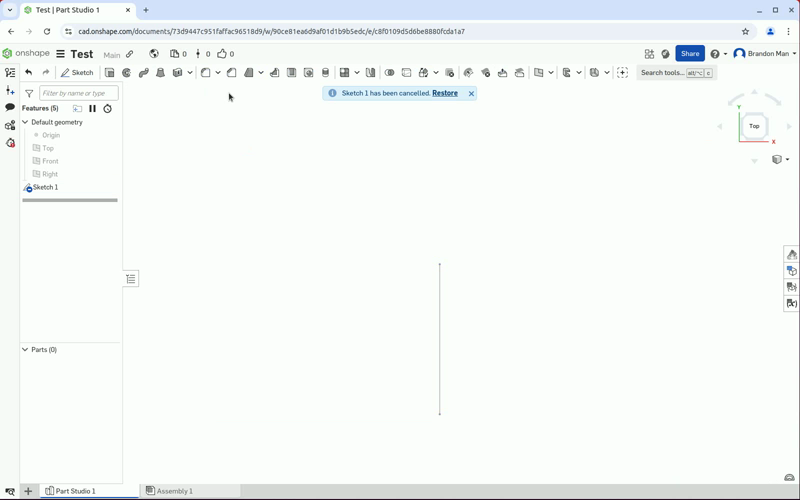
key(shift+h)
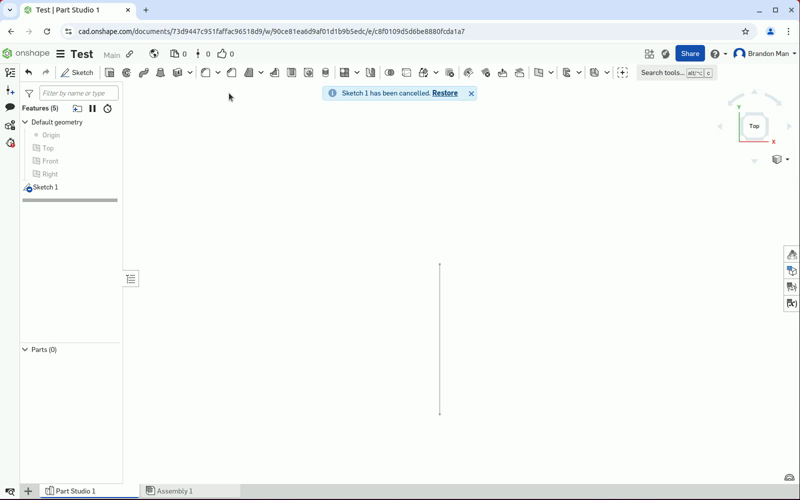
key(shift+s)
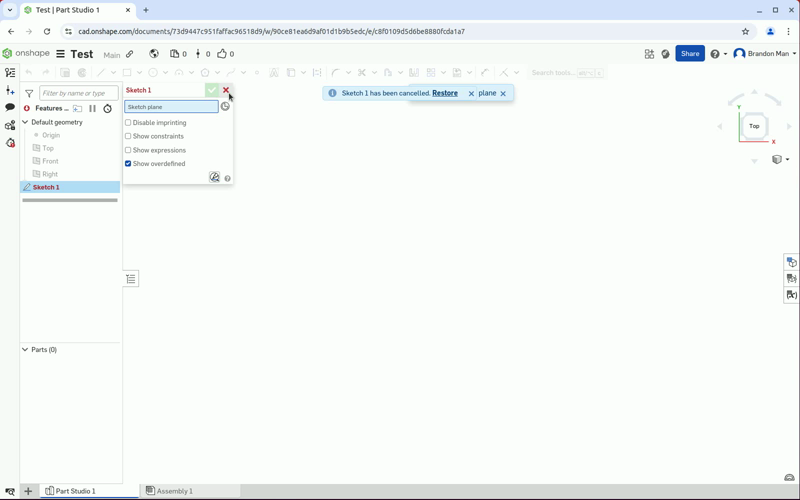
mouse_move(73, 150)
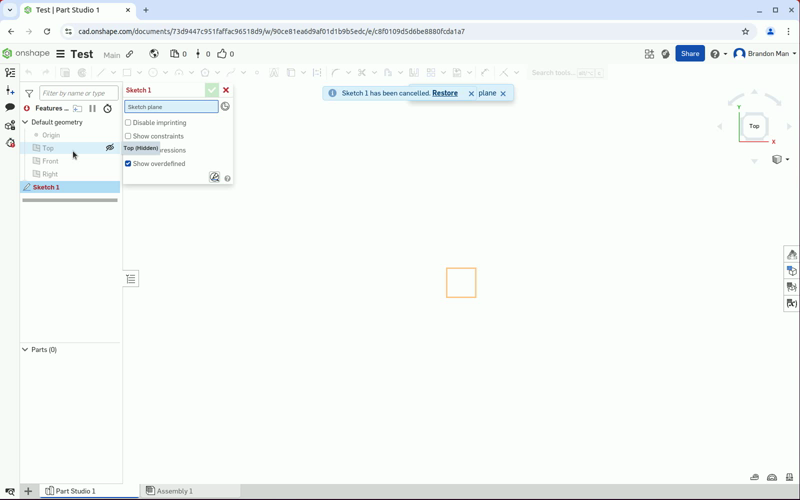
click(73, 150)
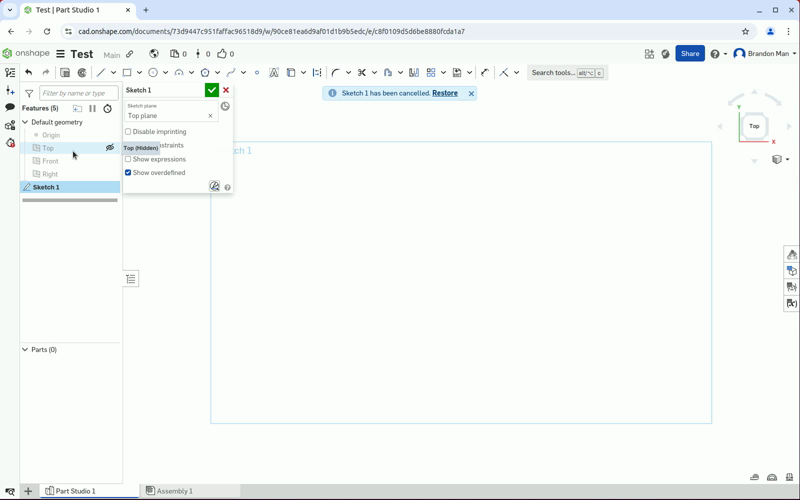
mouse_move(73, 352)
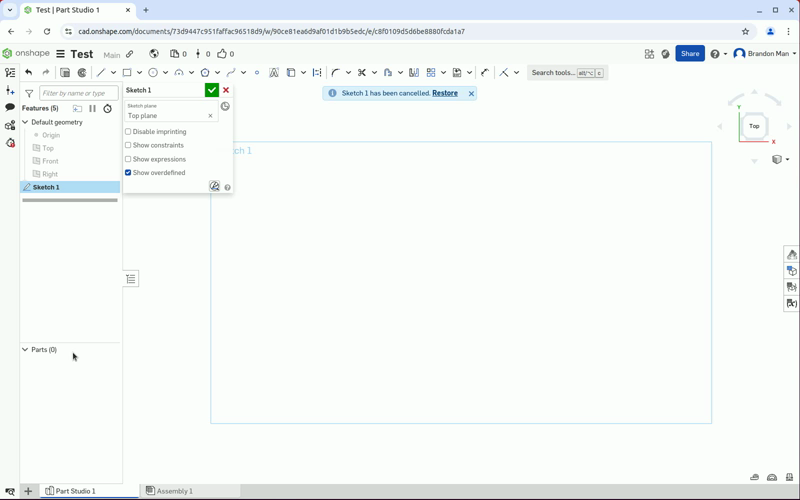
key(y)
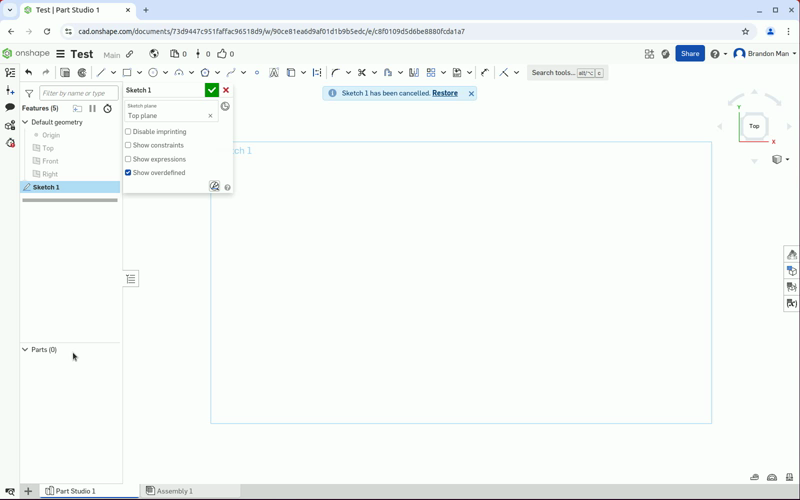
key(l)
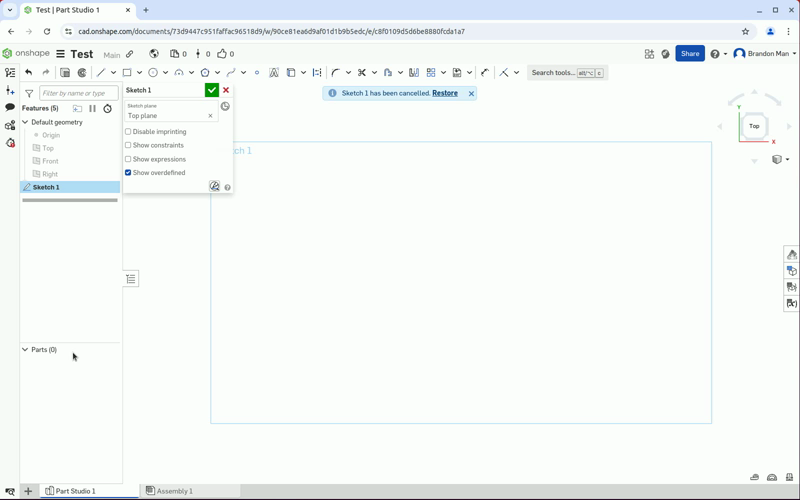
key_down(shift)
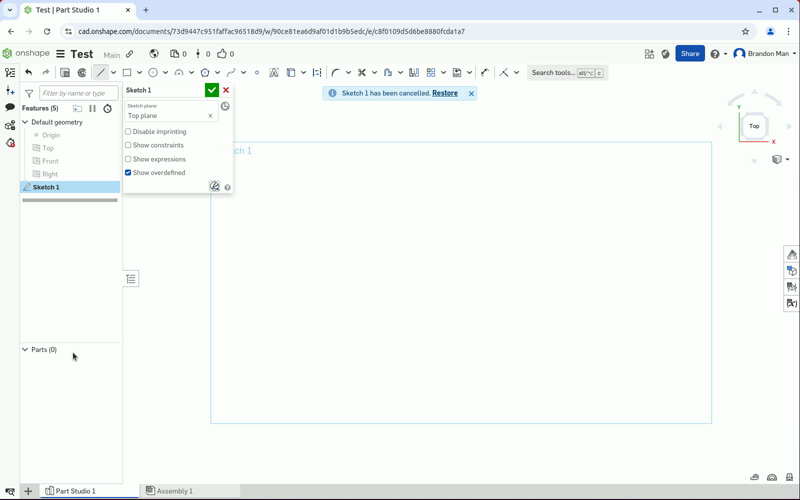
mouse_move(460, 282)
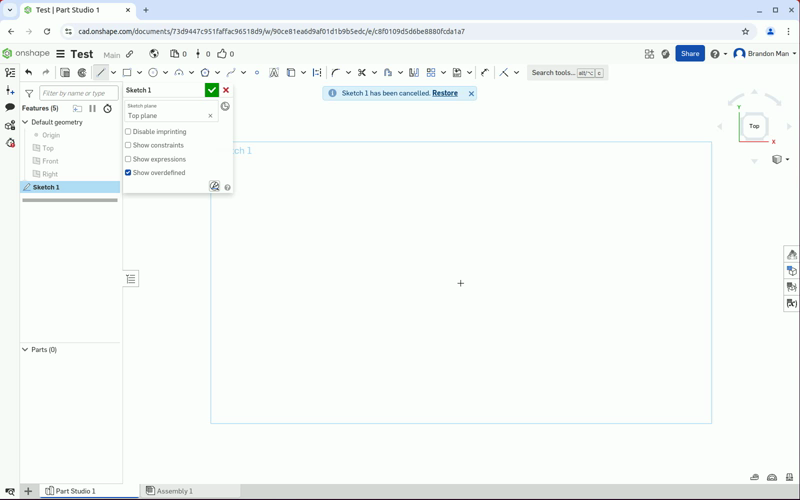
click(460, 282)
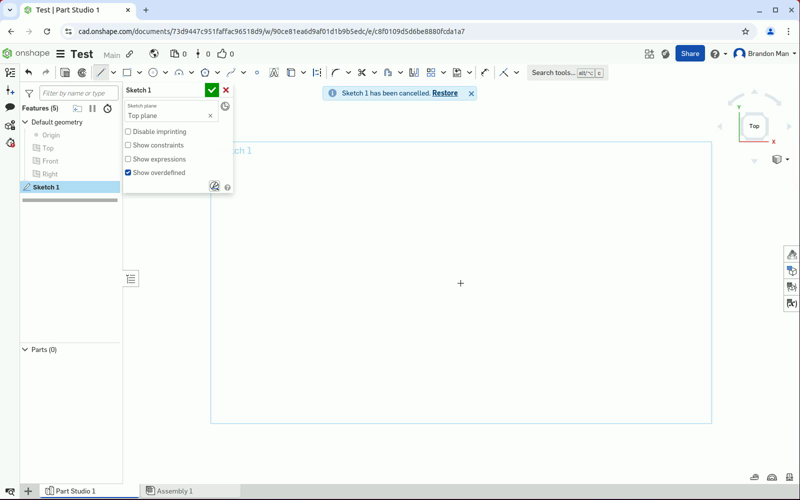
key_up(shift)
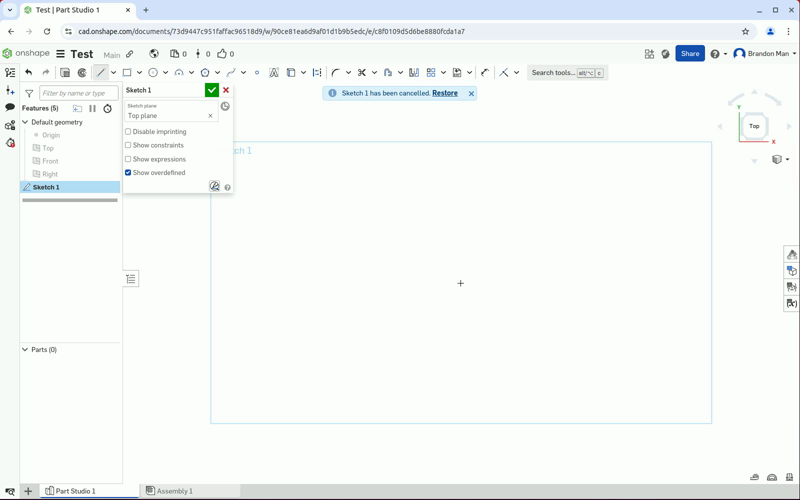
key_down(shift)
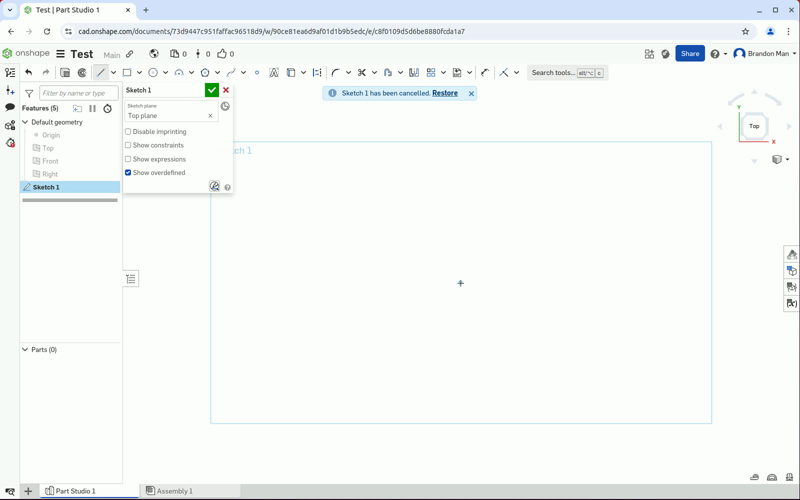
mouse_move(490, 282)
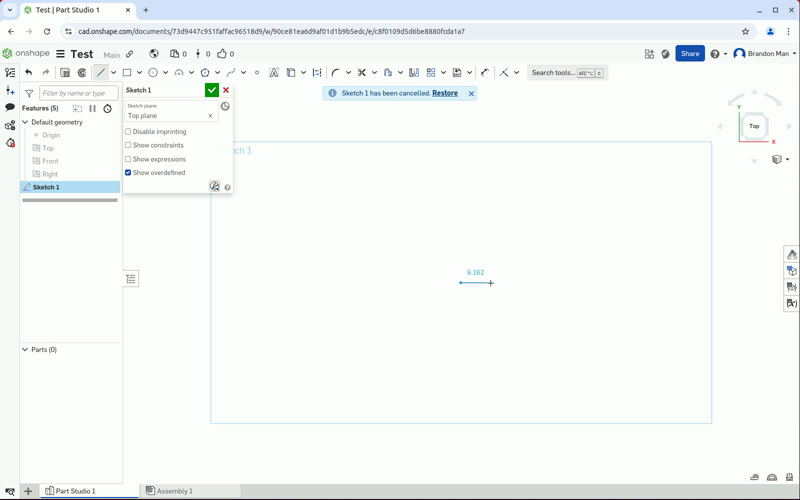
mouse_move(509, 282)
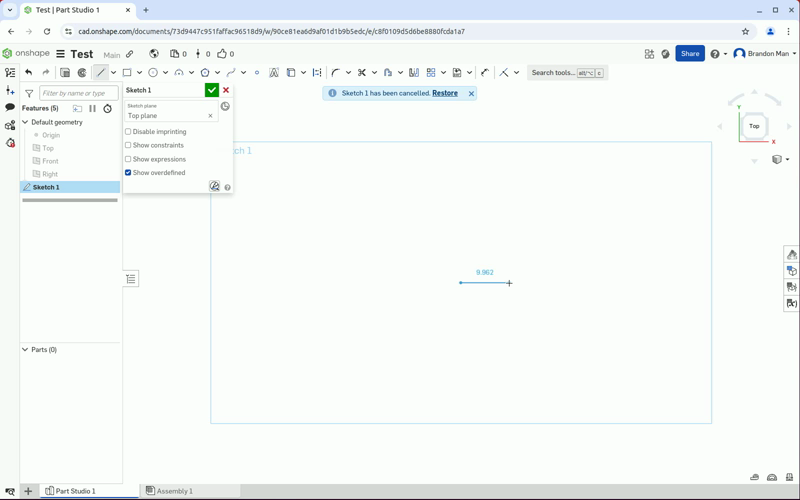
click(509, 282)
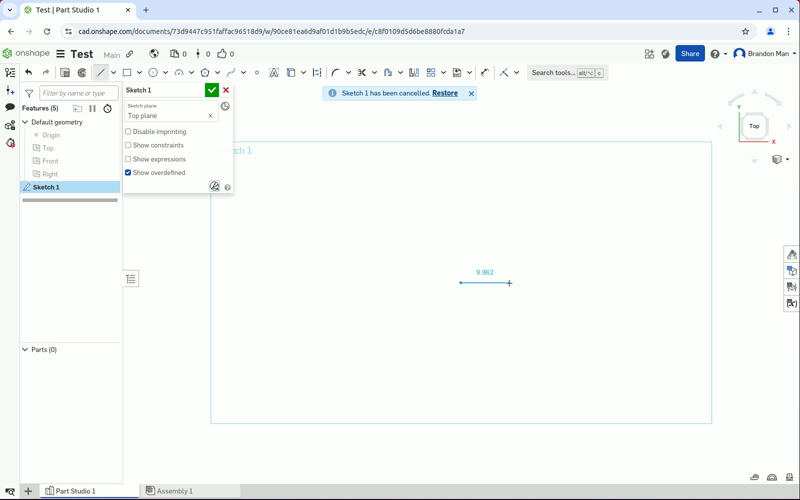
key_up(shift)
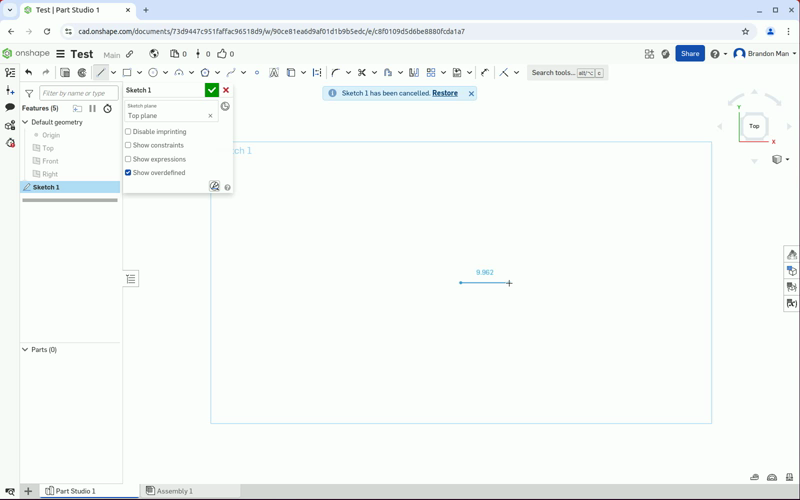
key_down(shift)
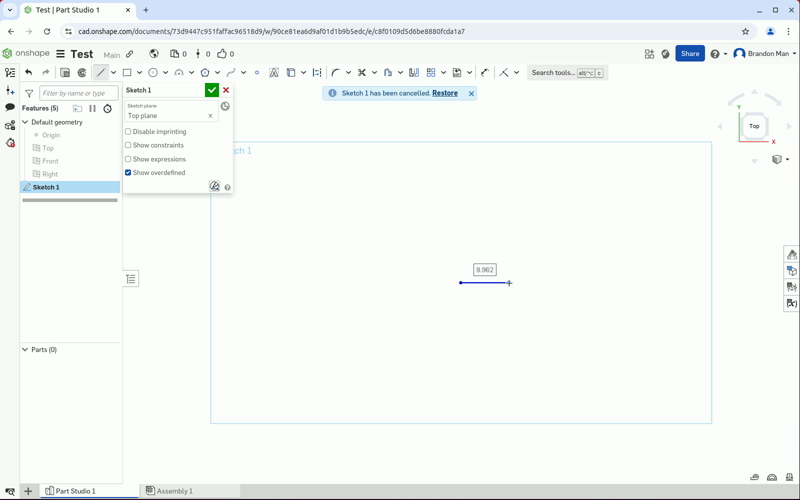
mouse_move(539, 282)
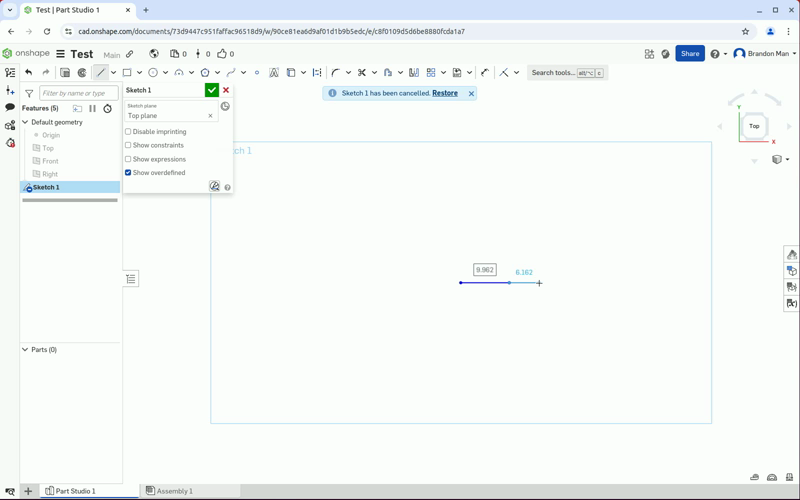
mouse_move(509, 234)
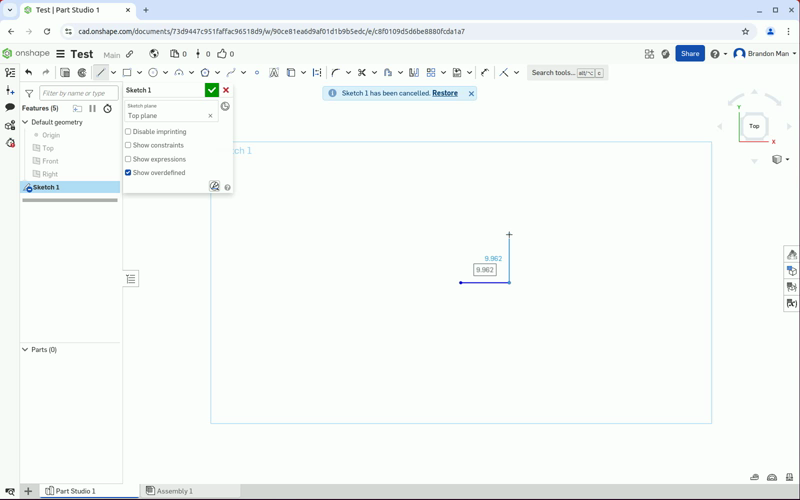
click(509, 234)
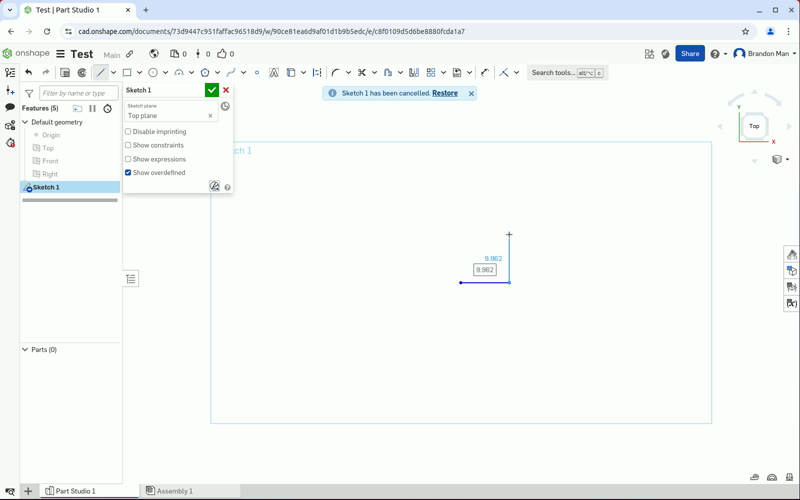
key_up(shift)
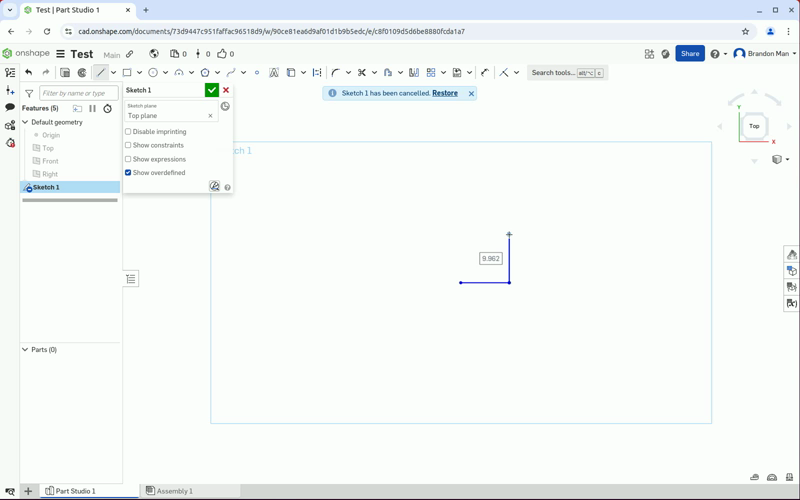
key_down(shift)
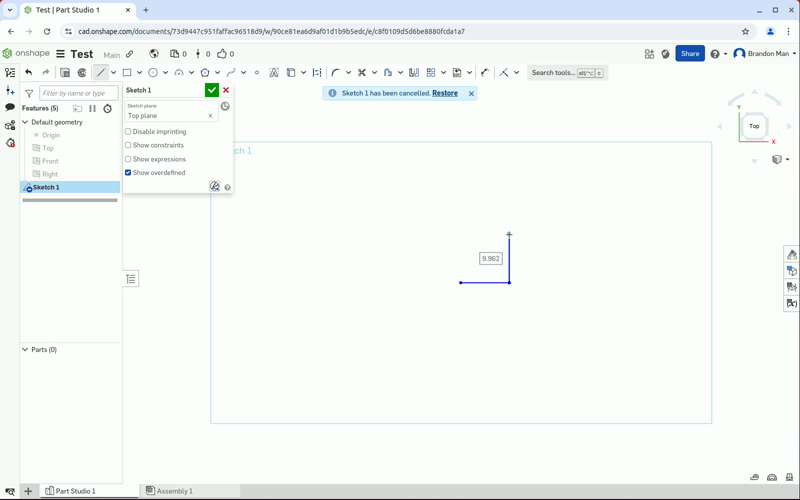
mouse_move(539, 234)
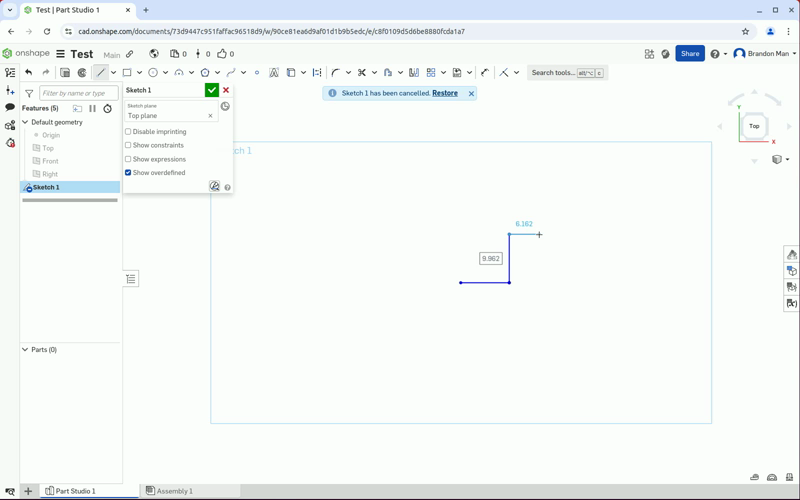
mouse_move(460, 234)
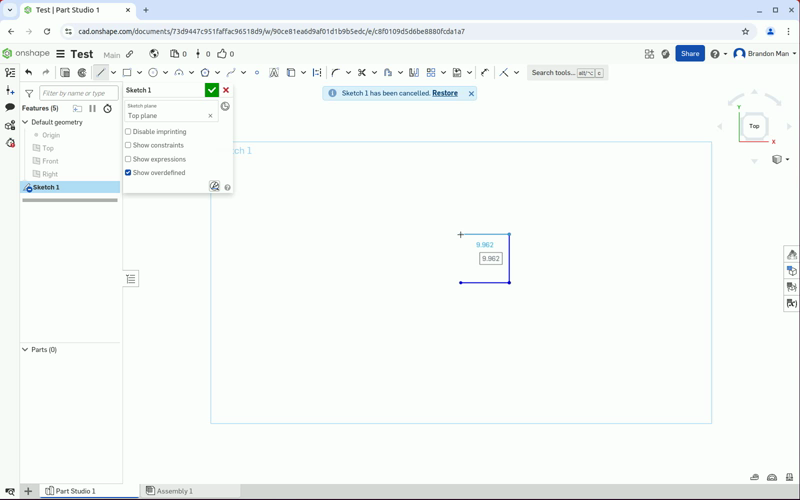
click(460, 234)
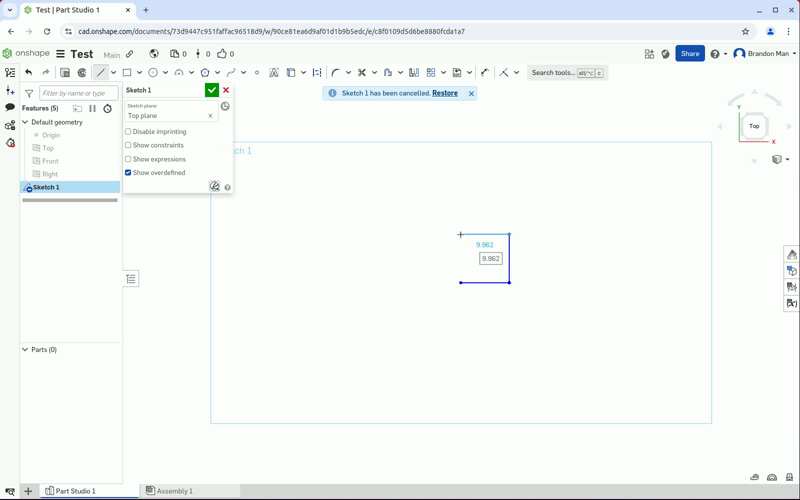
key_up(shift)
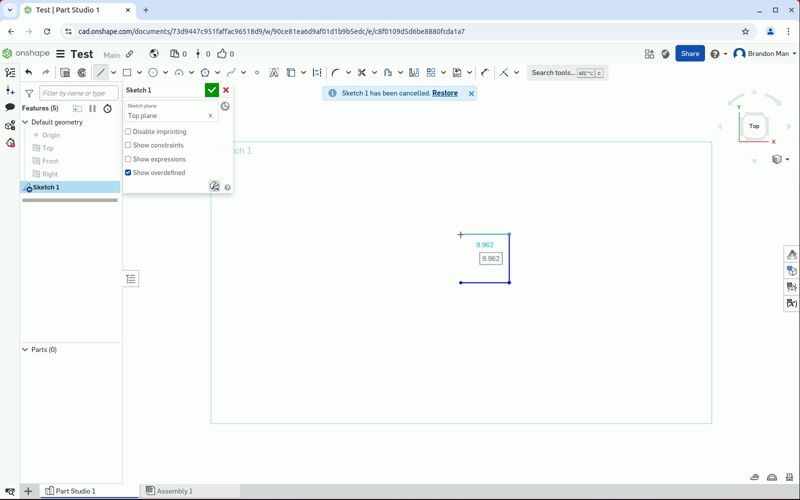
mouse_move(490, 234)
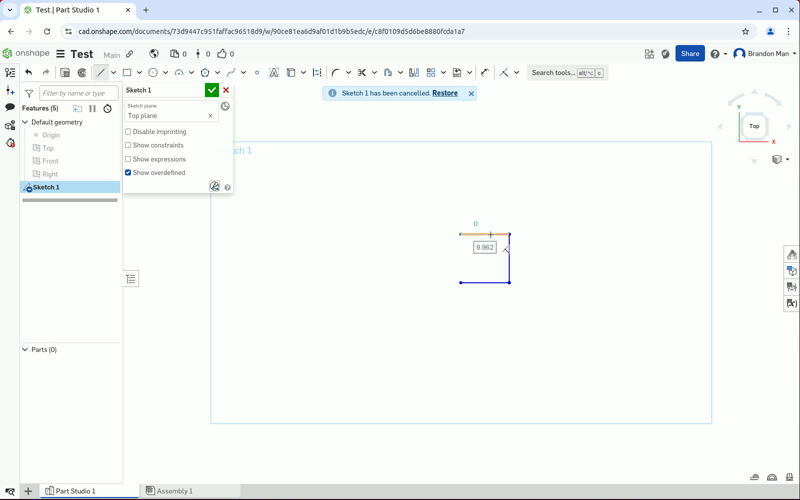
key_down(shift)
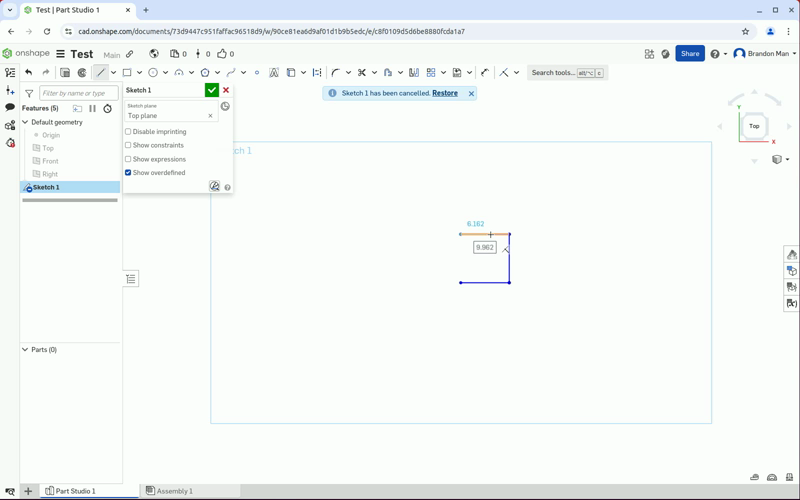
mouse_move(460, 282)
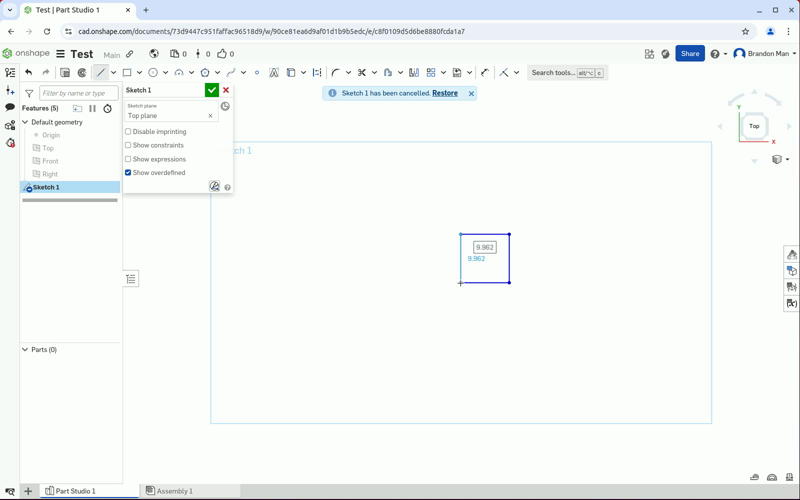
key_up(shift)
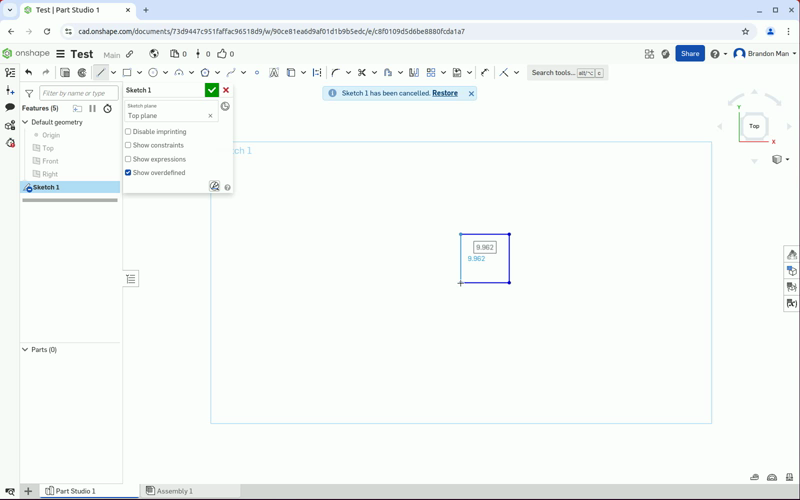
click(460, 282)
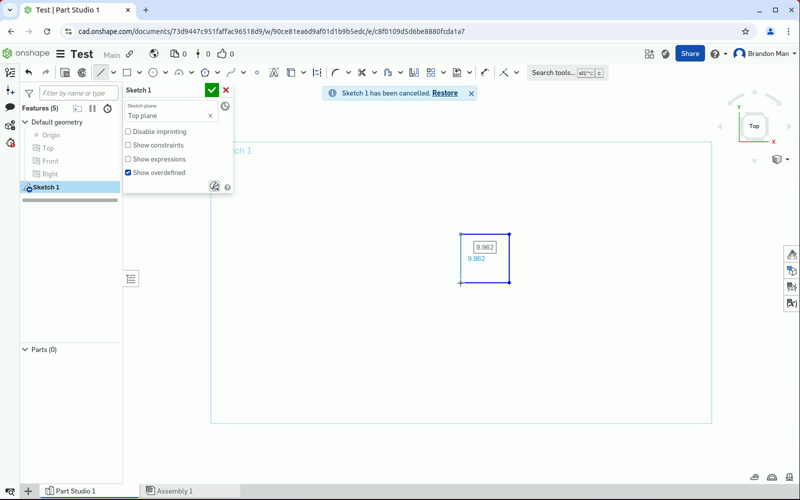
key(esc)
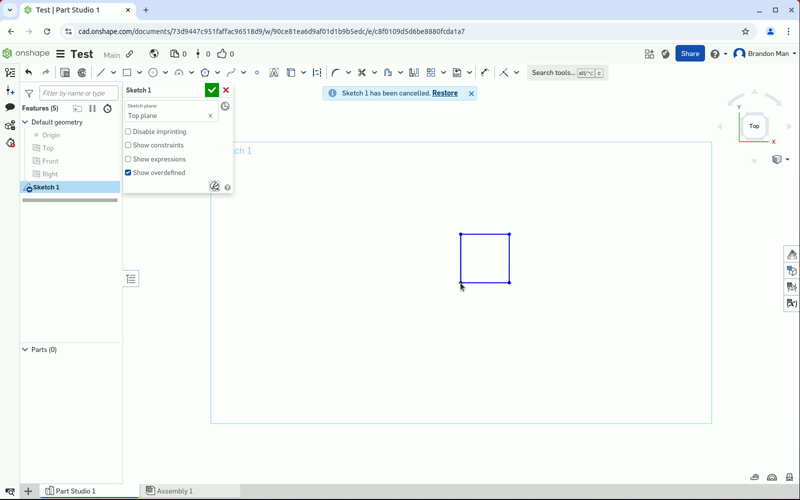
key(c)
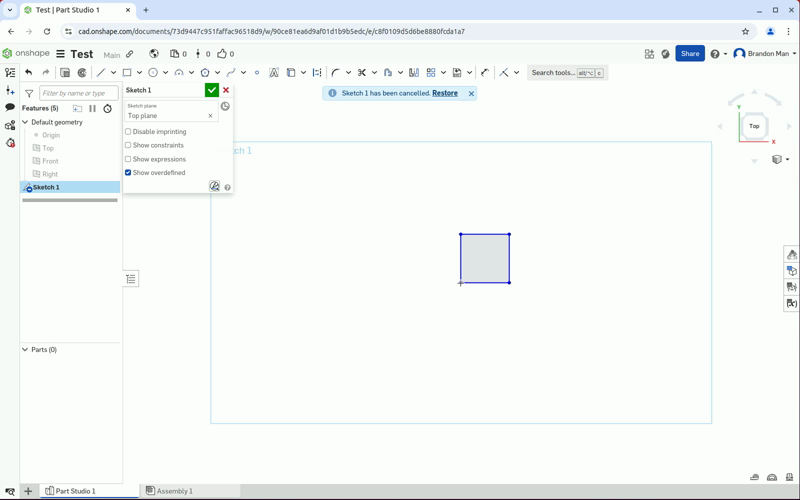
key_down(shift)
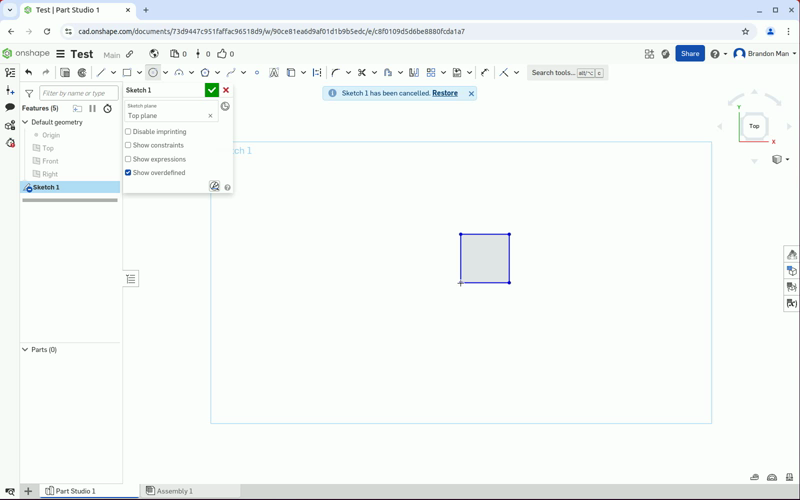
mouse_move(485, 258)
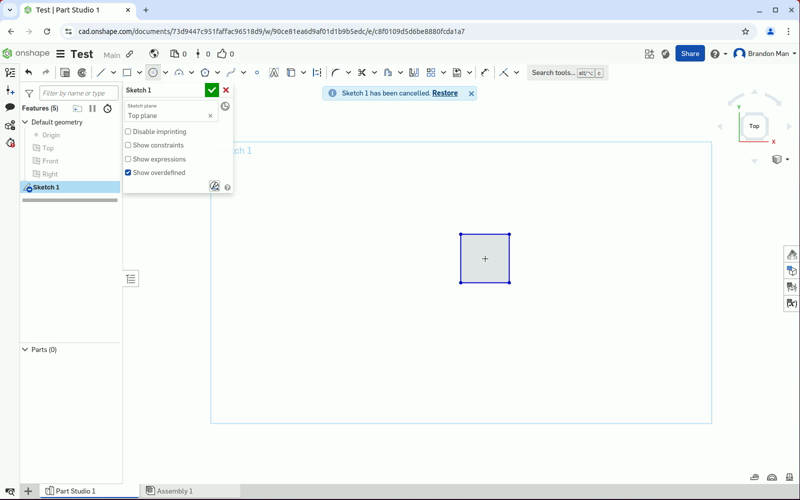
click(485, 258)
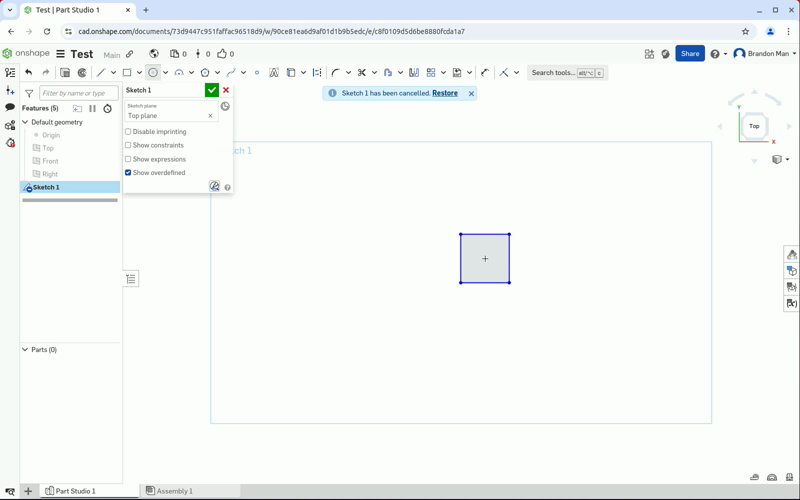
key_up(shift)
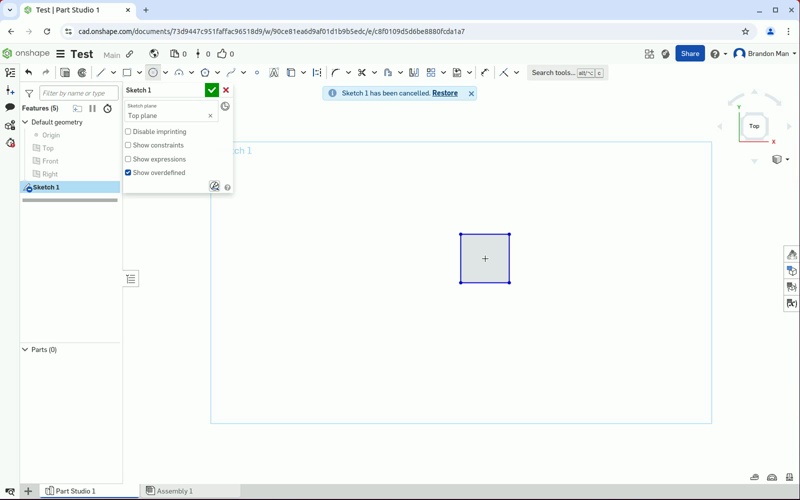
mouse_move(493, 258)
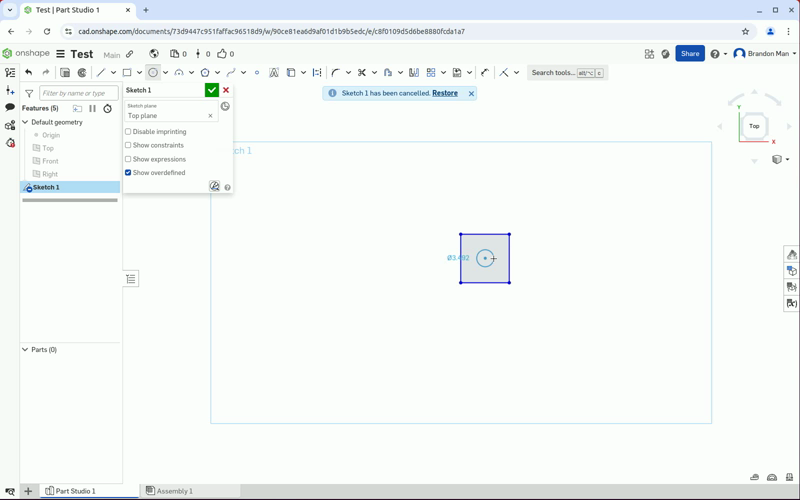
click(493, 258)
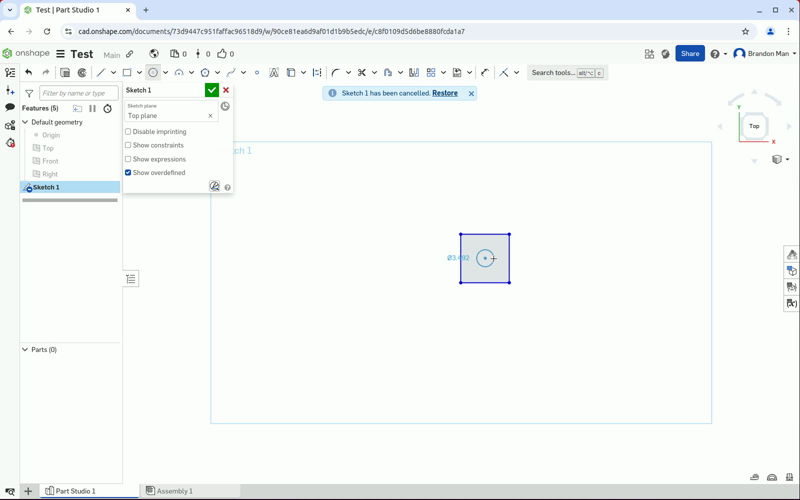
key(esc)
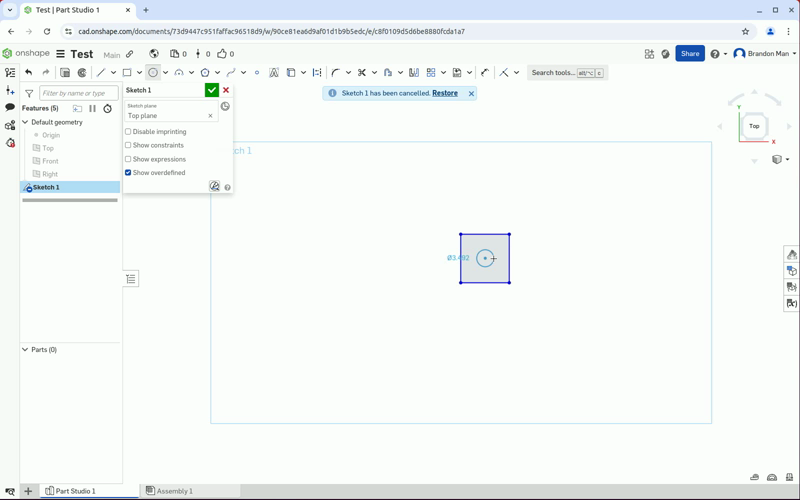
mouse_move(499, 240)
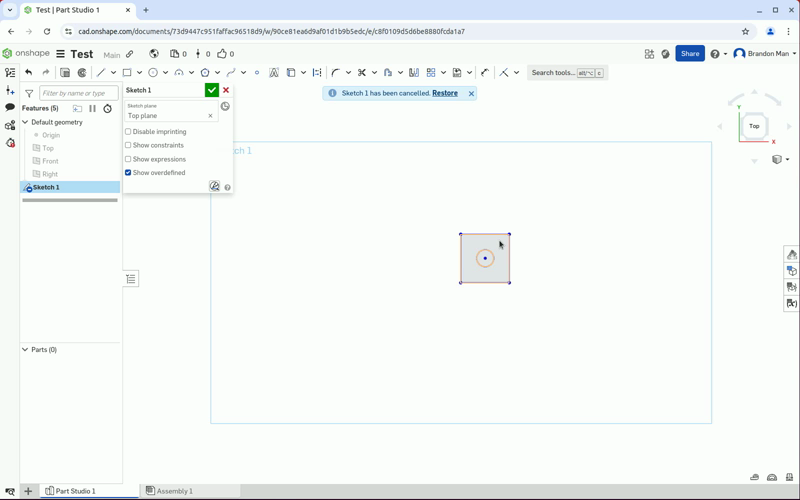
click(499, 240)
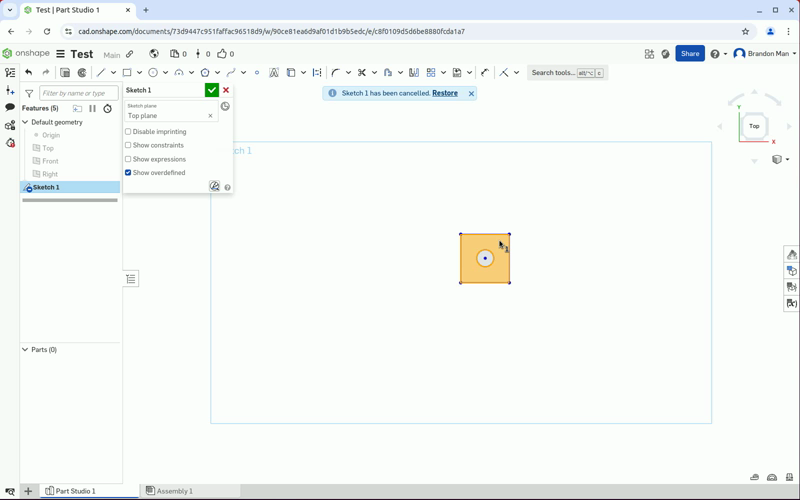
mouse_move(73, 352)
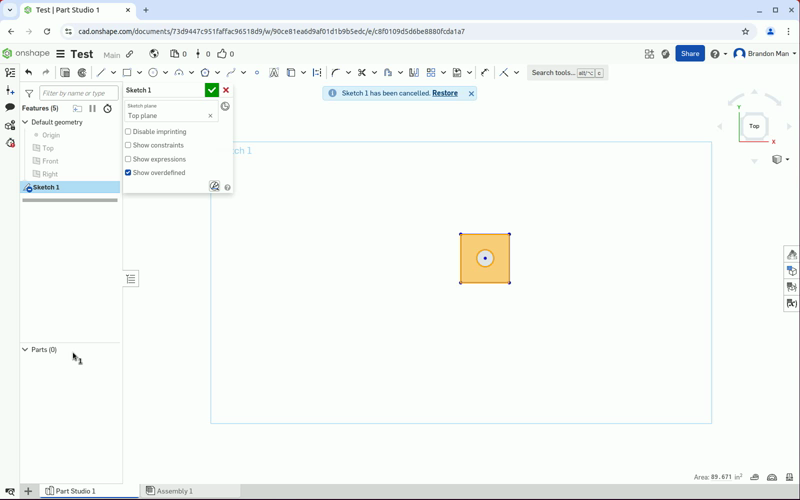
key(shift+y)
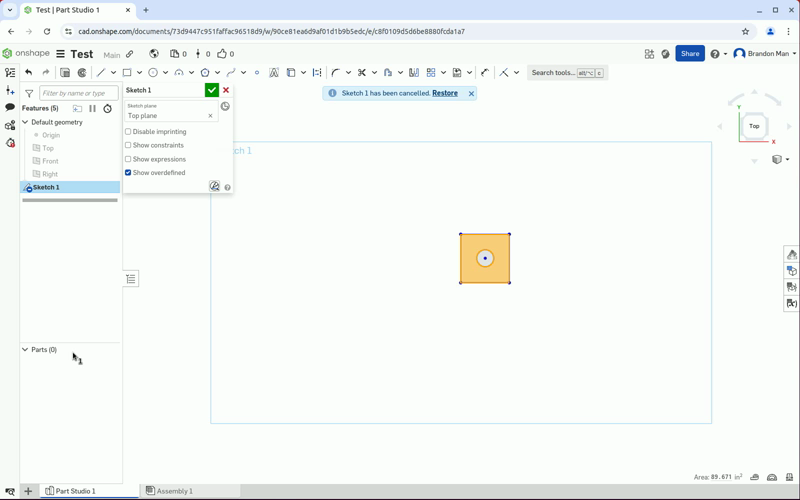
key(shift+e)
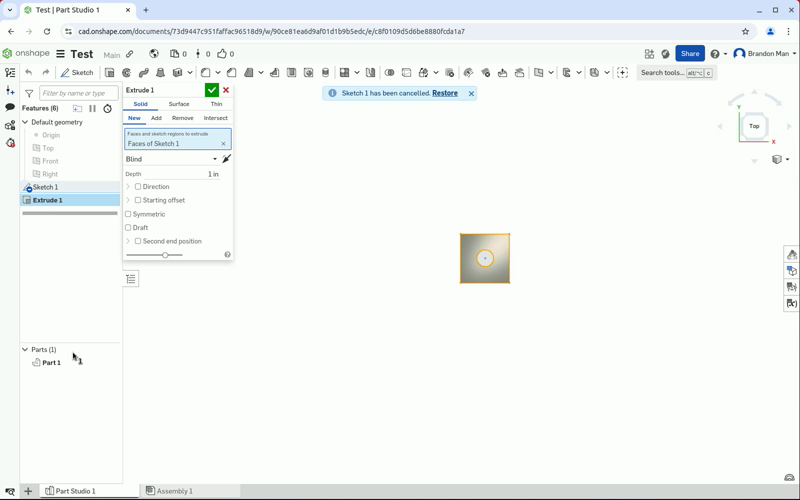
mouse_move(143, 106)
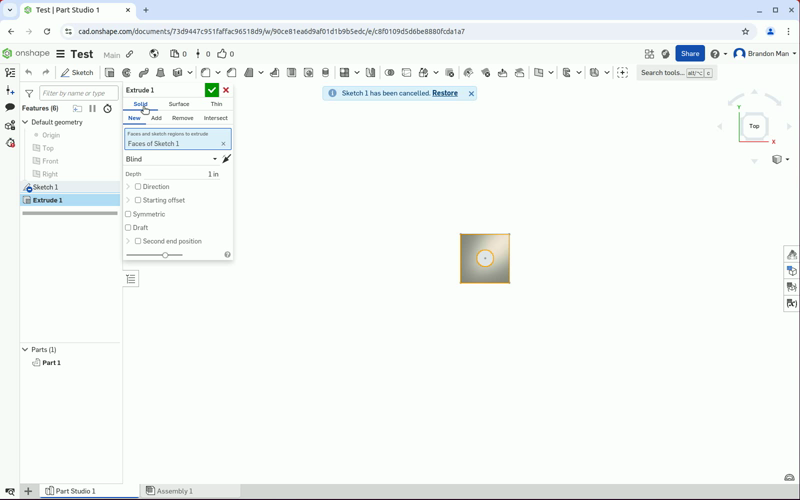
click(143, 106)
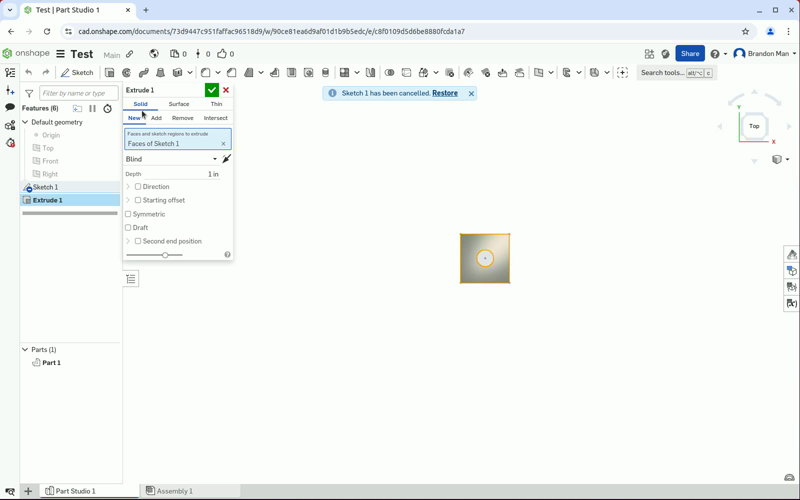
mouse_move(137, 120)
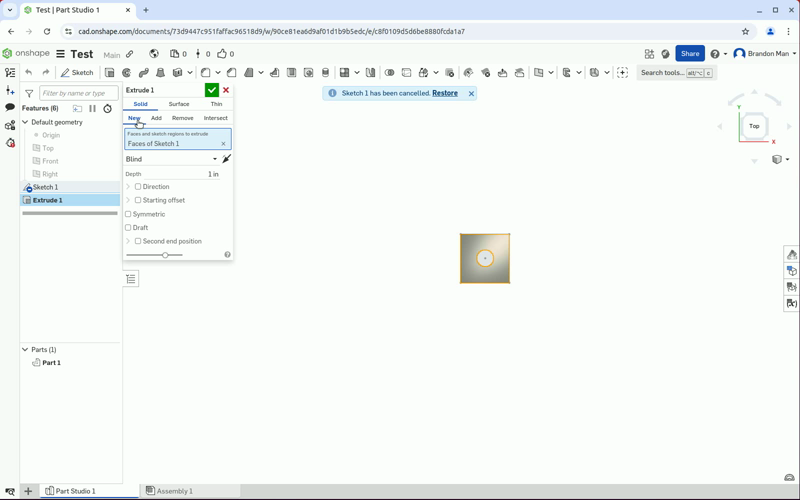
click(137, 120)
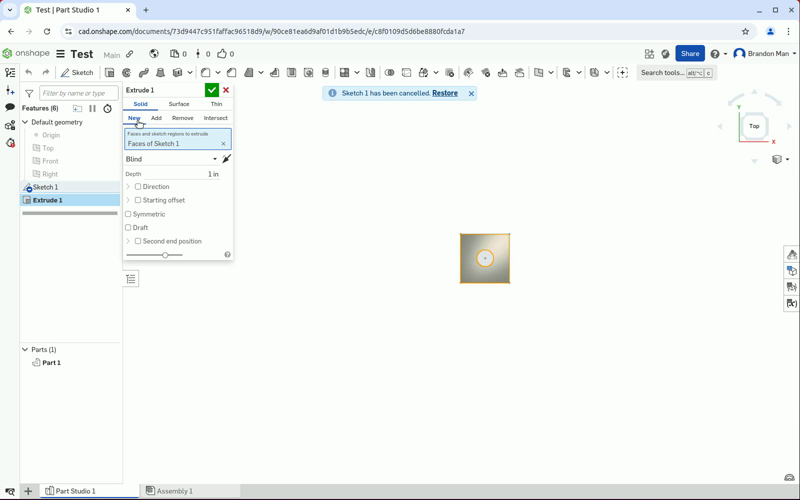
key(tab, 4)
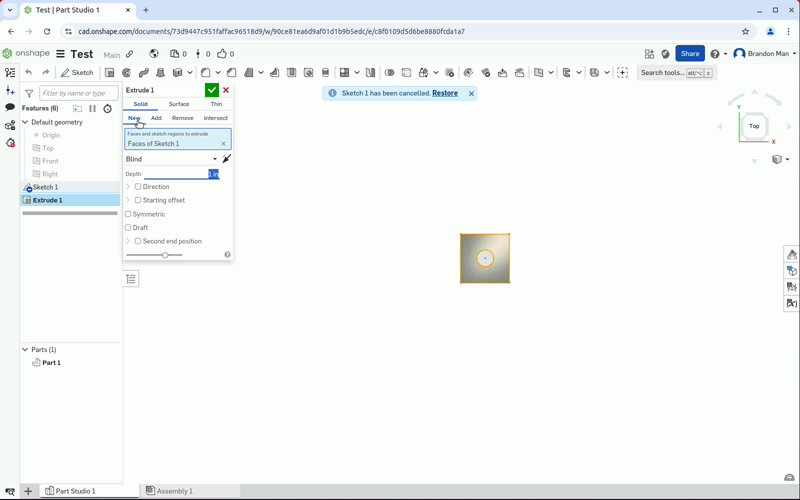
text(10.11)
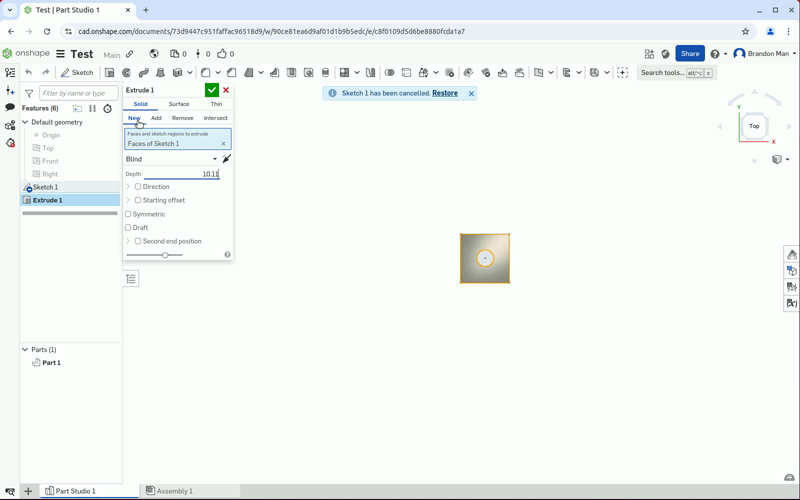
key(tab, 3)
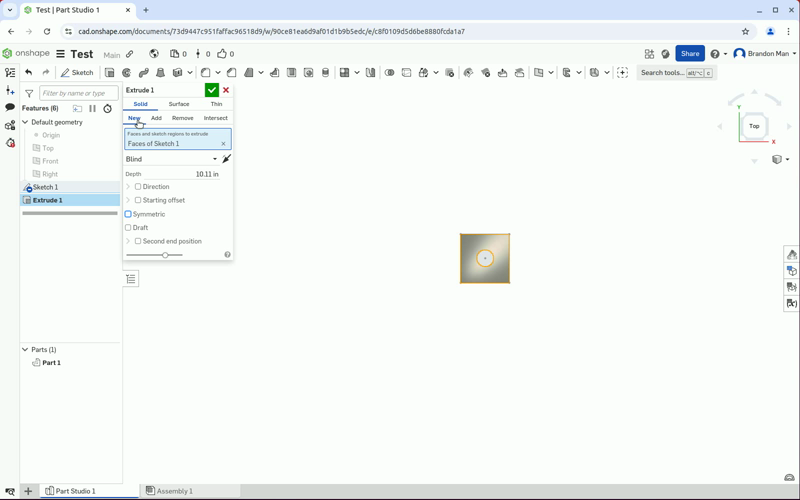
key(space)
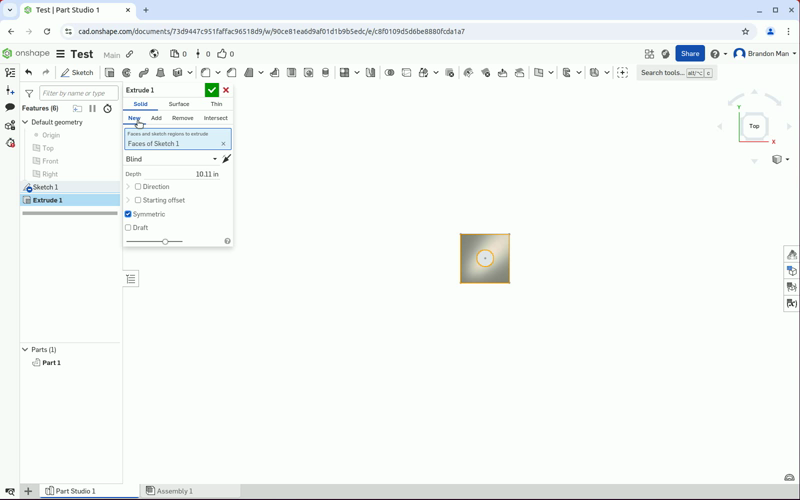
key(enter)
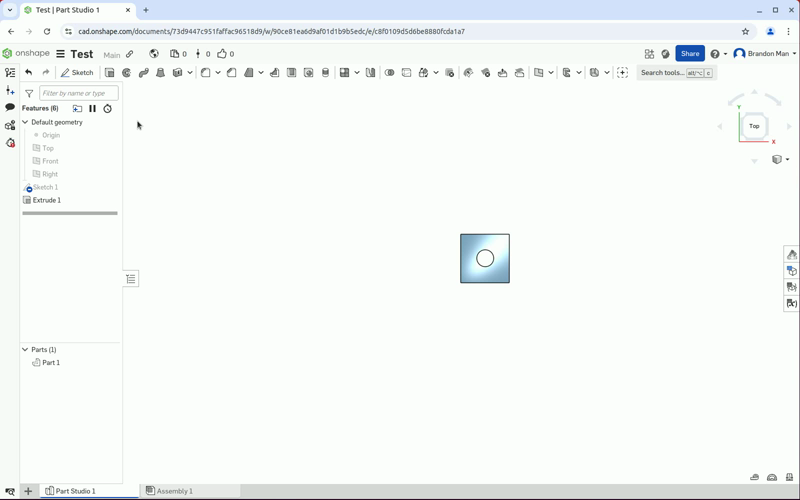
key(shift+h)
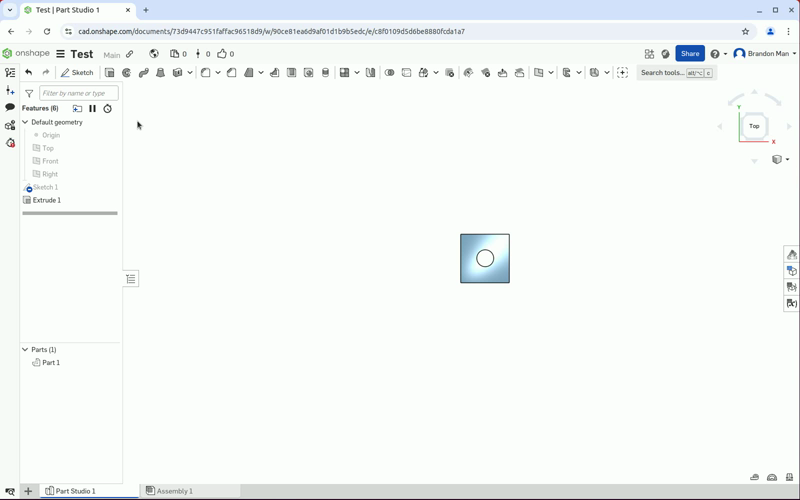
key(shift+h)
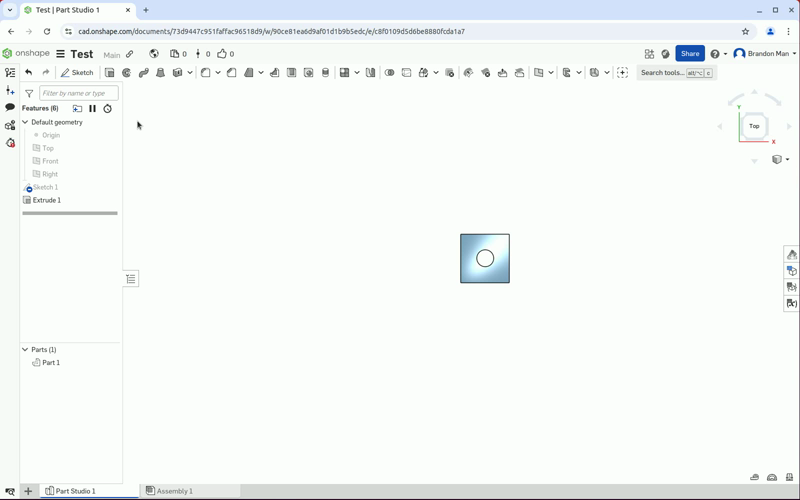
mouse_move(73, 189)
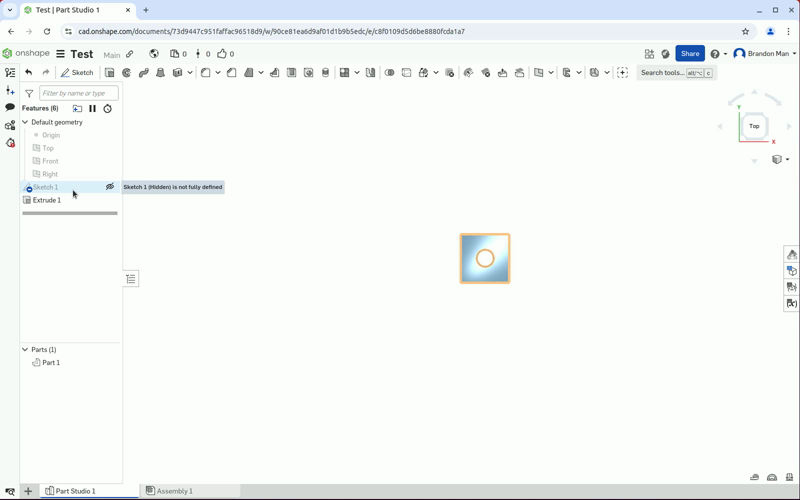
click(73, 189)
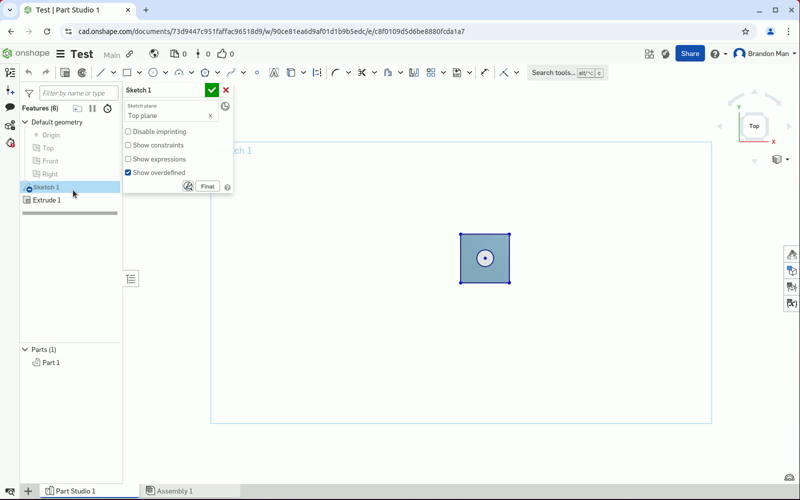
mouse_move(229, 92)
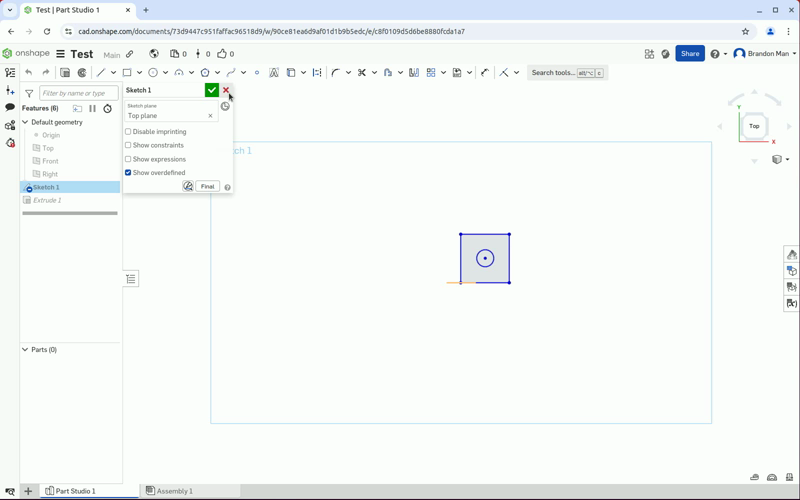
click(229, 92)
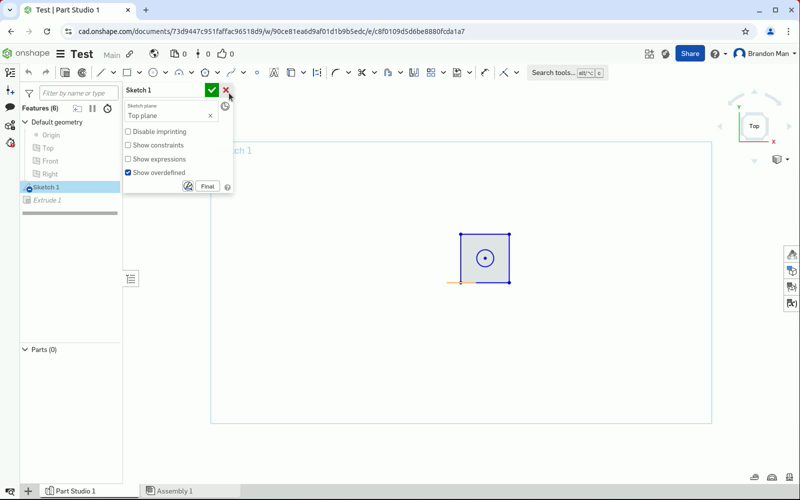
key(shift+s)
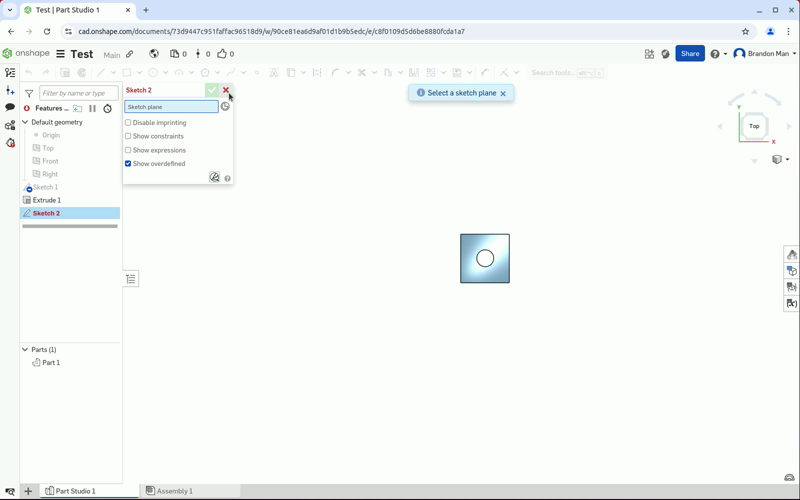
mouse_move(73, 150)
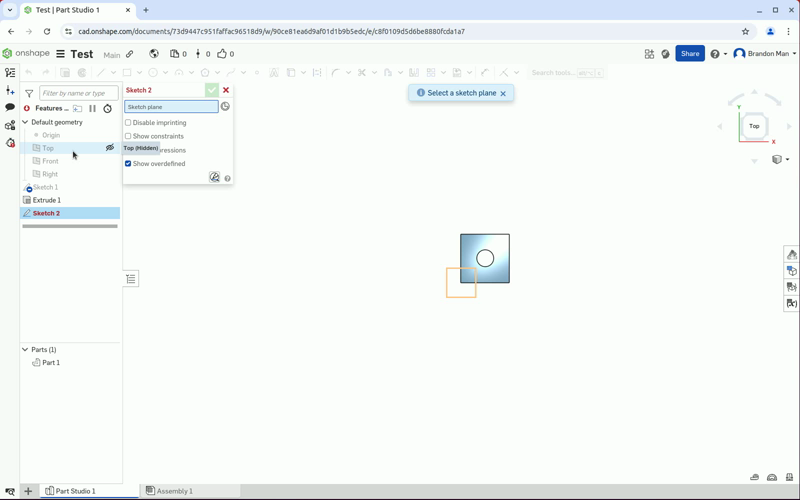
click(73, 150)
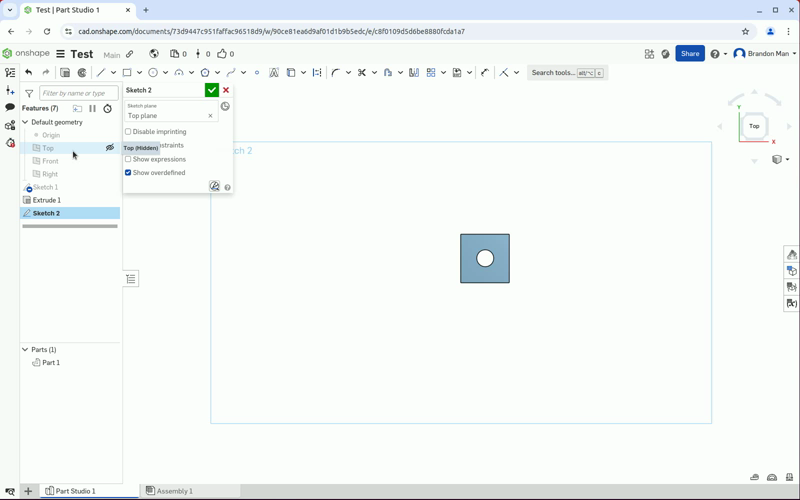
mouse_move(73, 352)
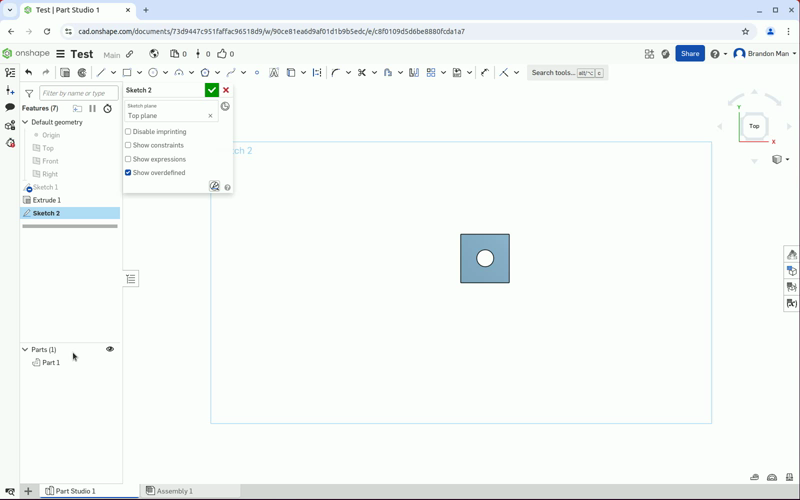
key(y)
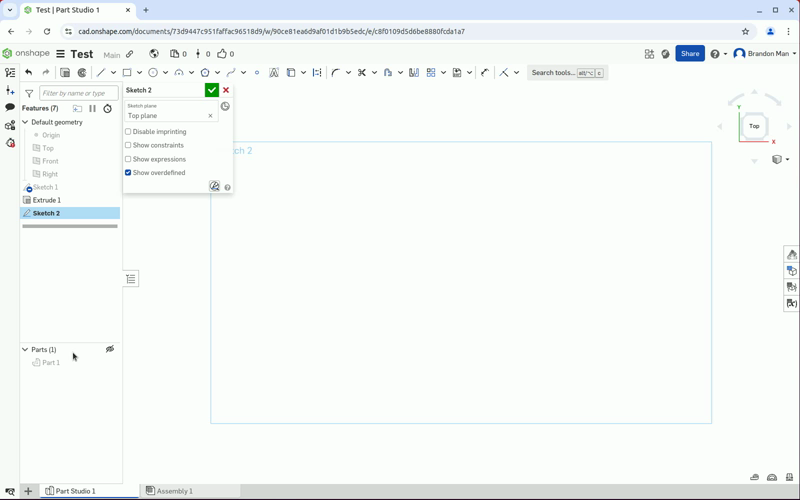
key(l)
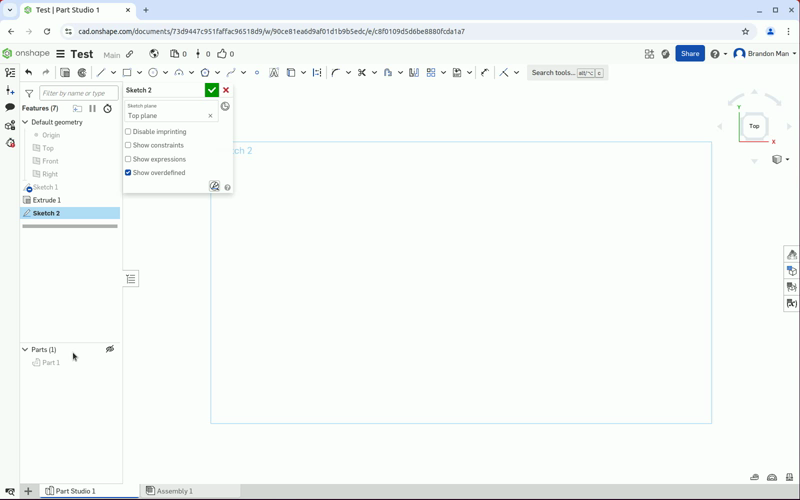
key_down(shift)
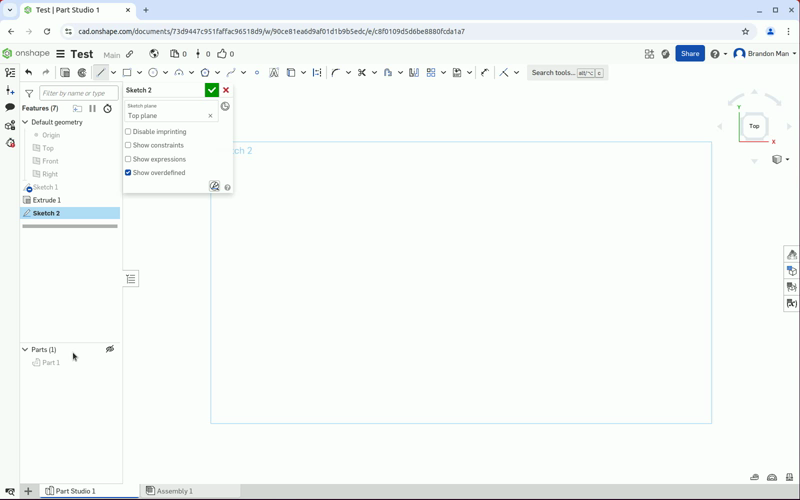
mouse_move(508, 282)
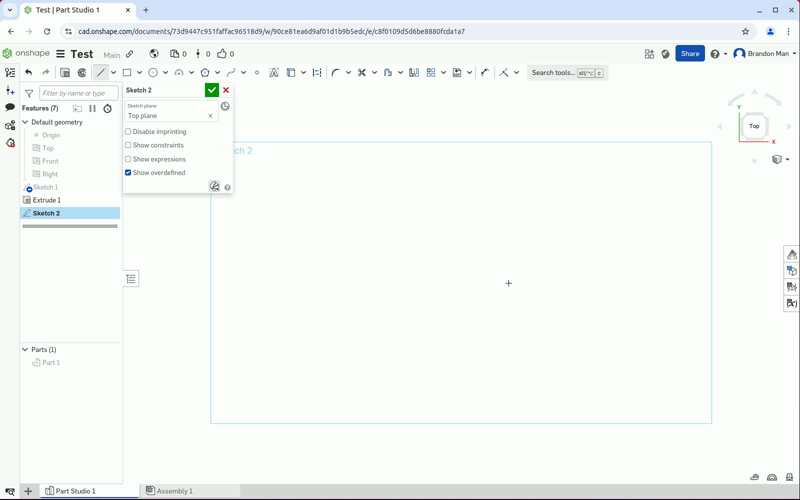
click(508, 282)
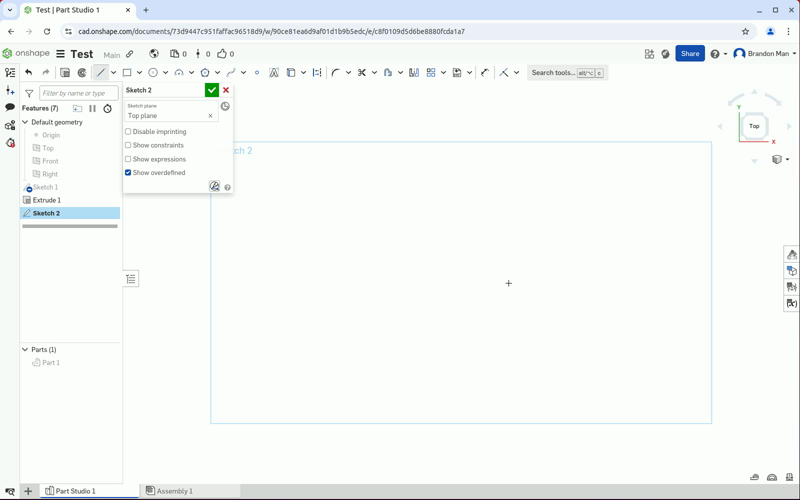
key_up(shift)
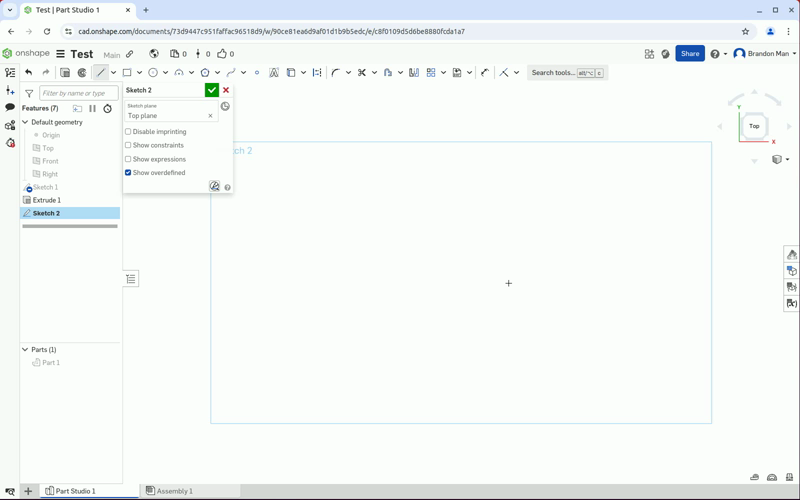
key_down(shift)
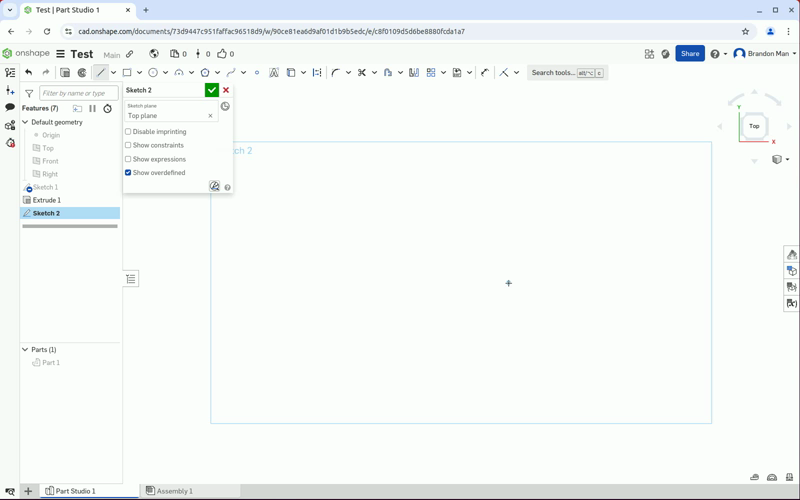
mouse_move(538, 282)
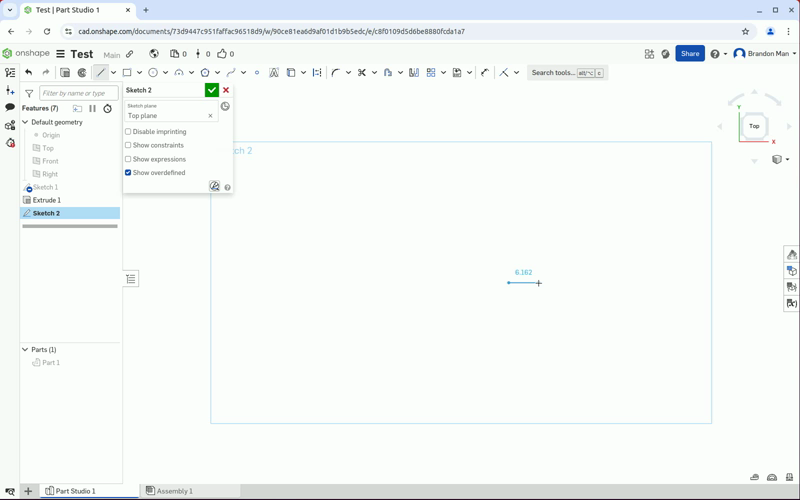
mouse_move(549, 282)
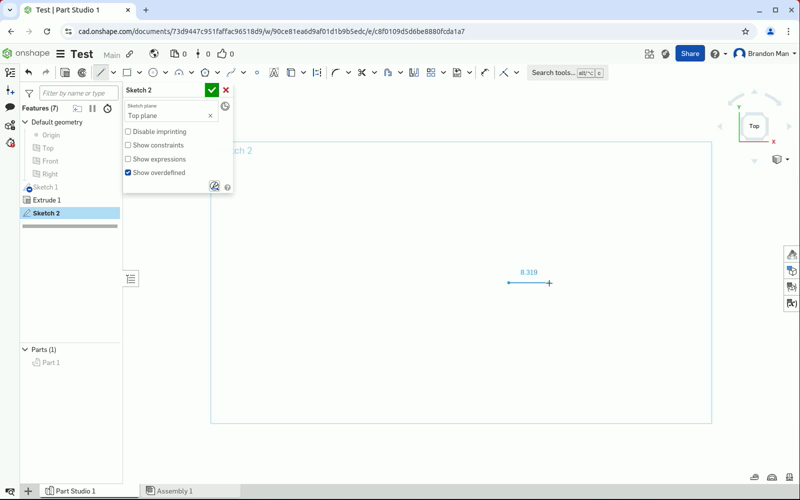
click(549, 282)
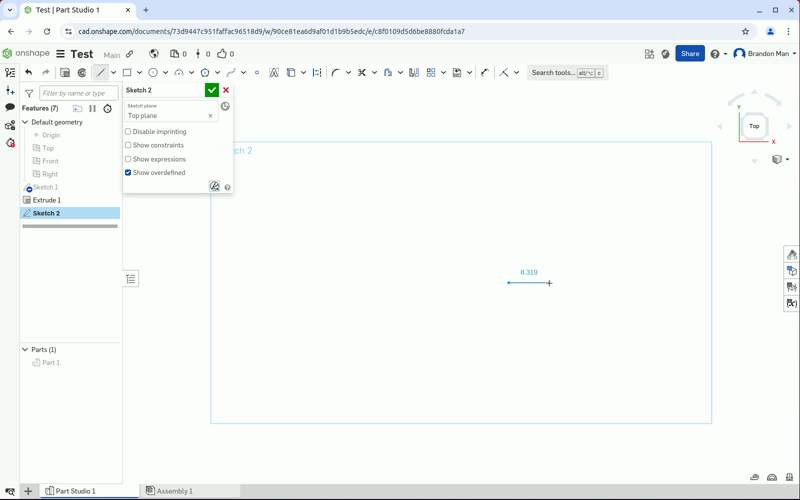
key_up(shift)
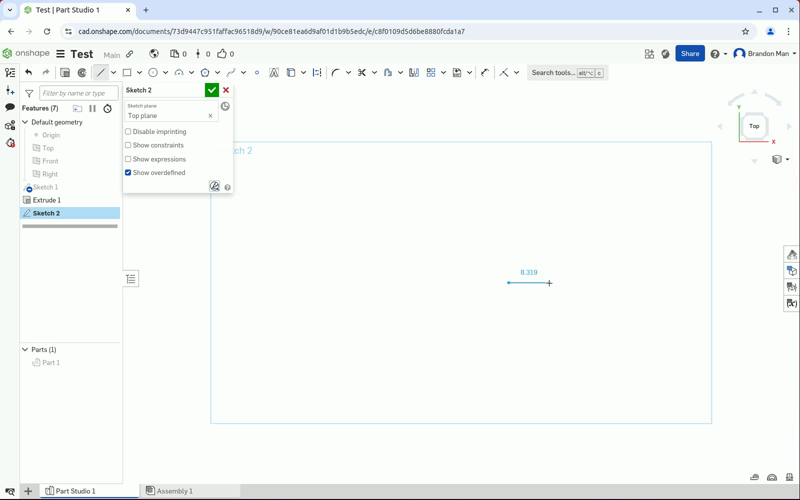
key(esc)
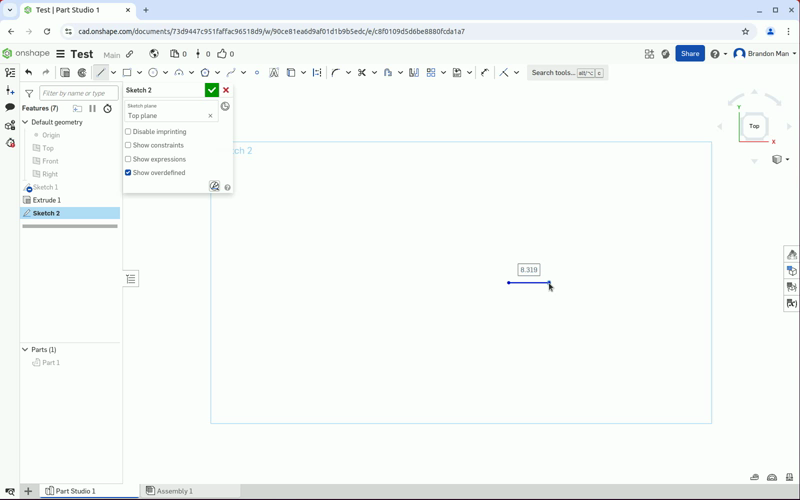
key(a)
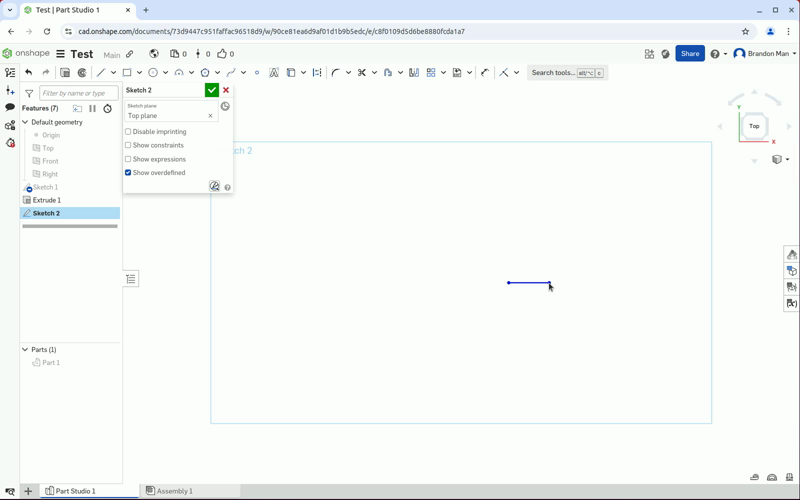
mouse_move(549, 282)
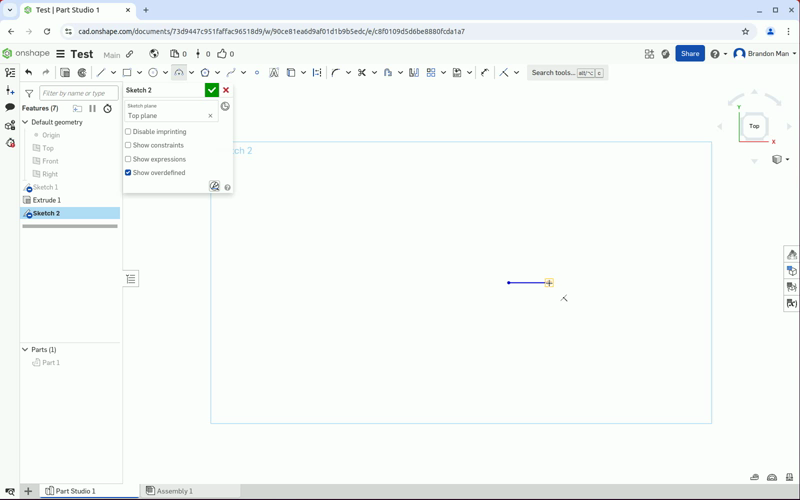
click(549, 282)
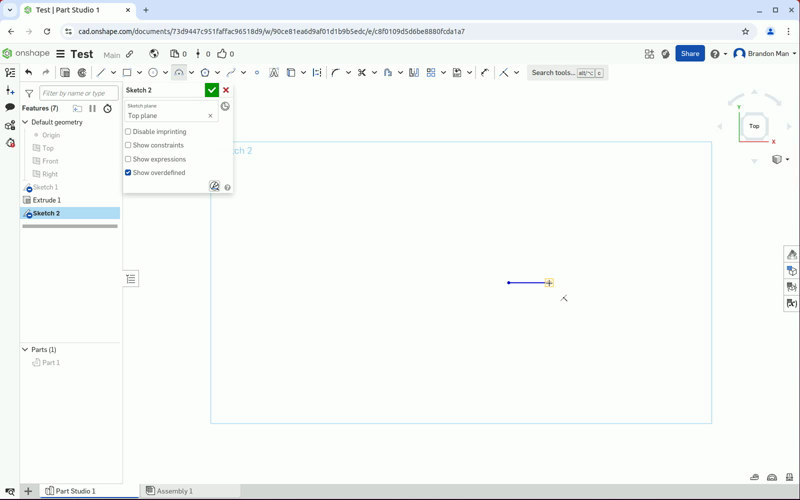
key_down(shift)
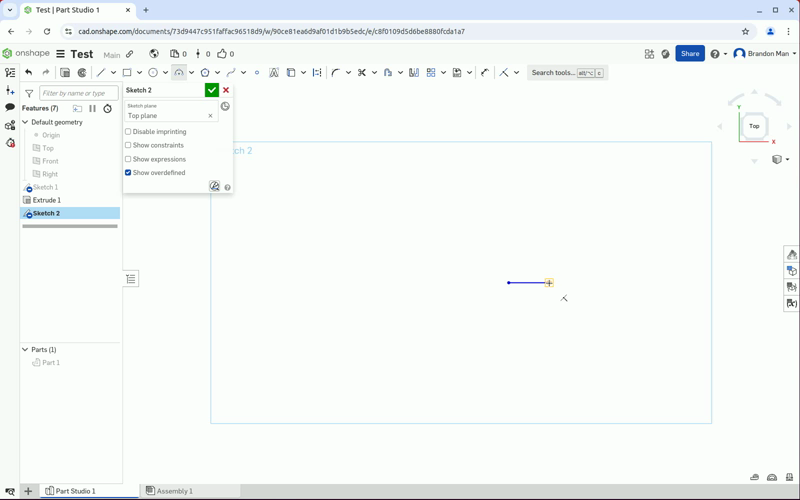
mouse_move(549, 234)
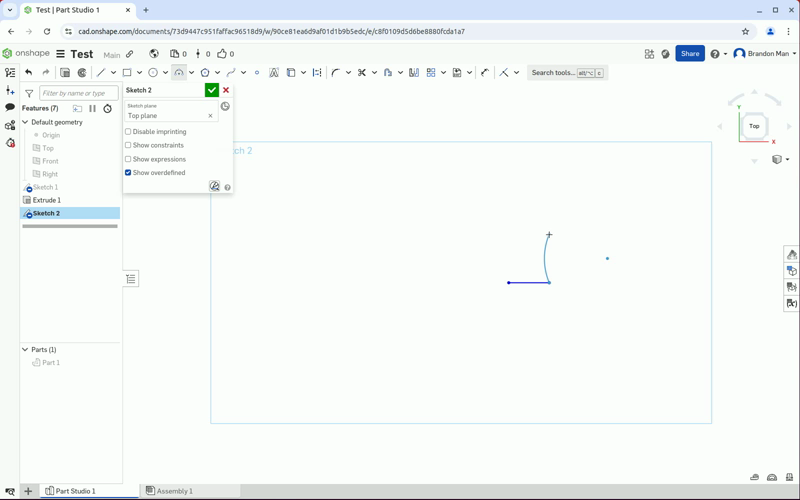
click(549, 234)
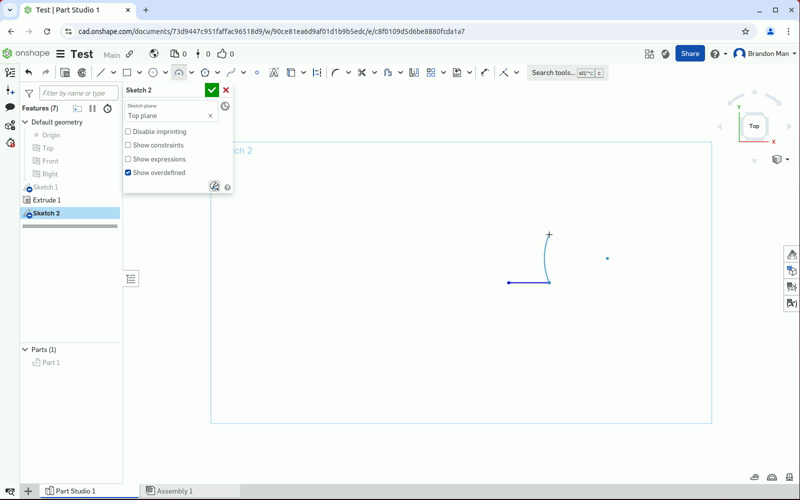
mouse_move(573, 258)
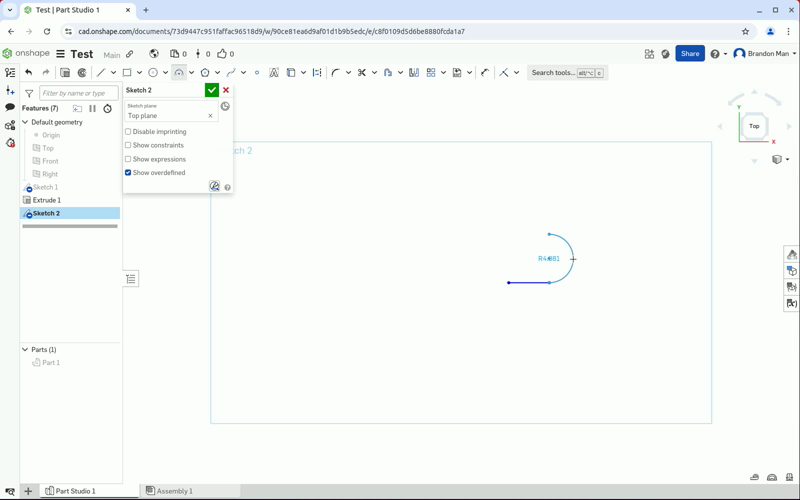
click(573, 258)
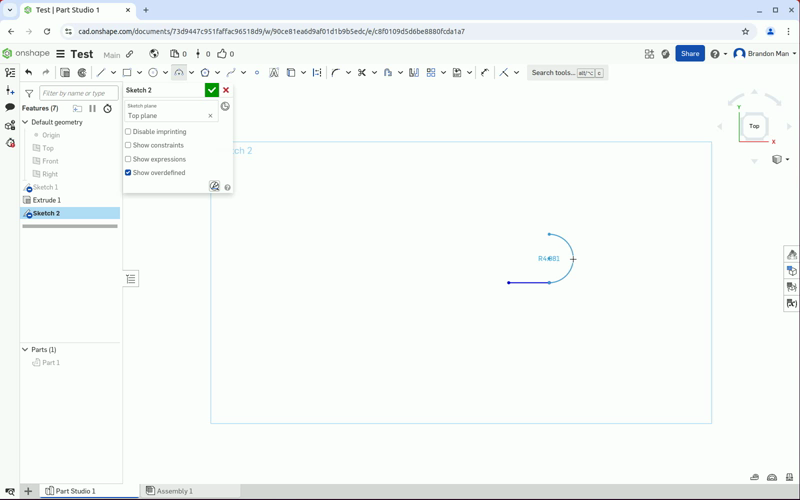
key_up(shift)
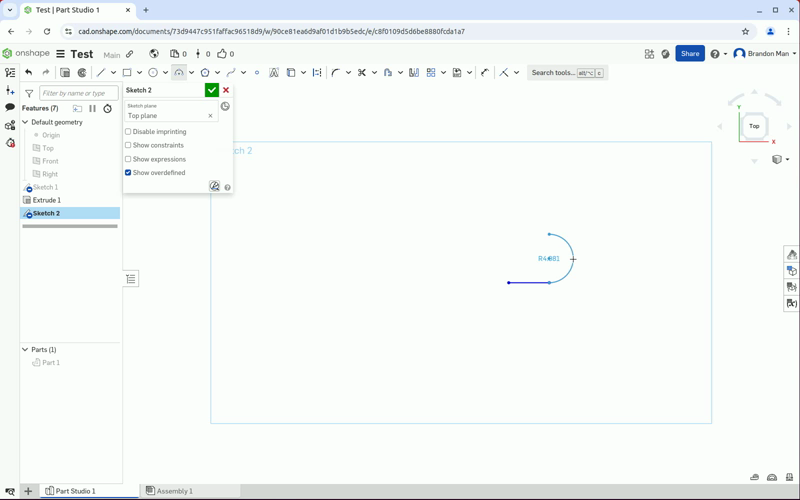
key(esc)
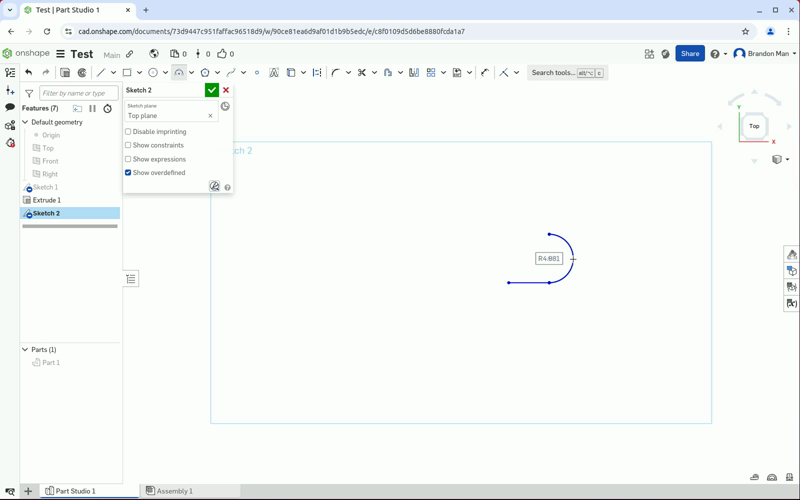
key(l)
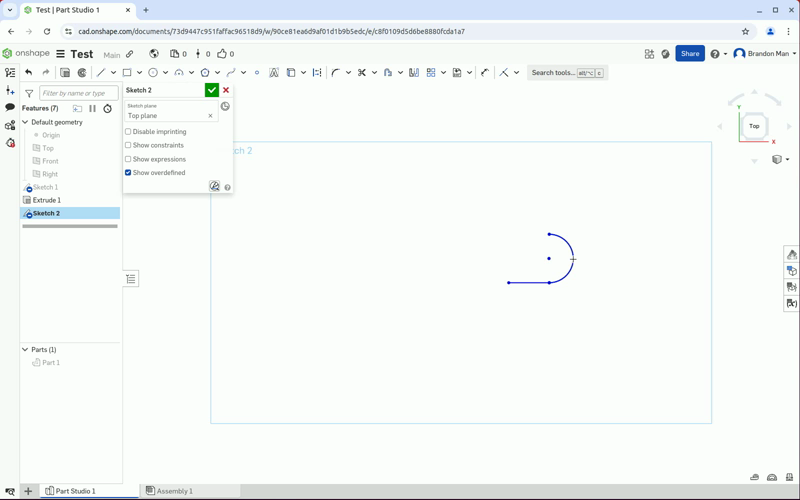
mouse_move(549, 234)
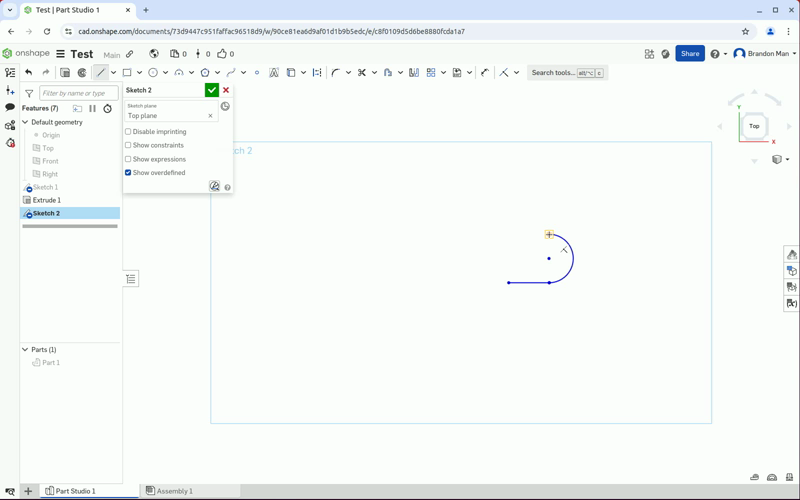
click(549, 234)
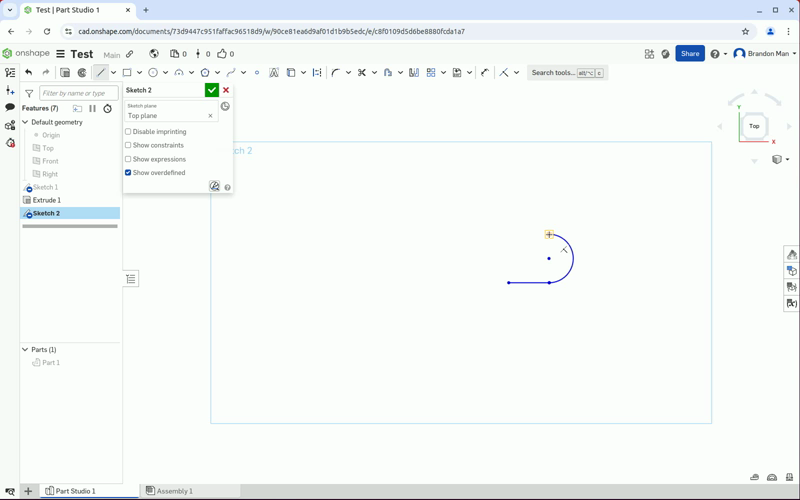
key_down(shift)
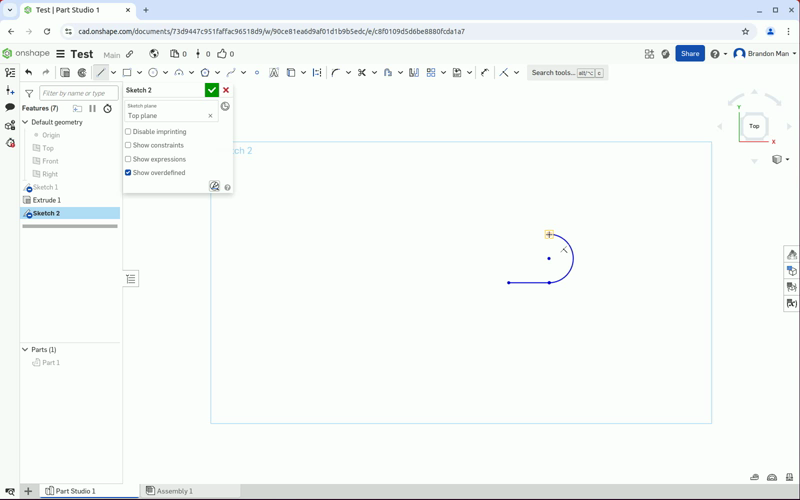
mouse_move(579, 234)
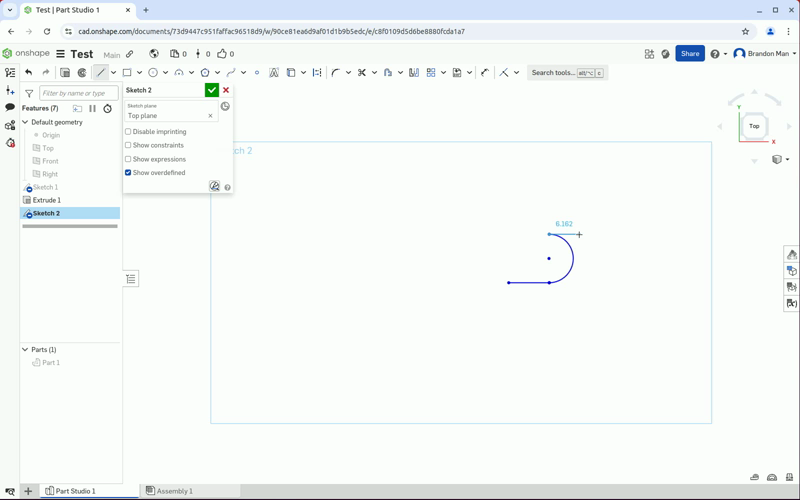
mouse_move(508, 234)
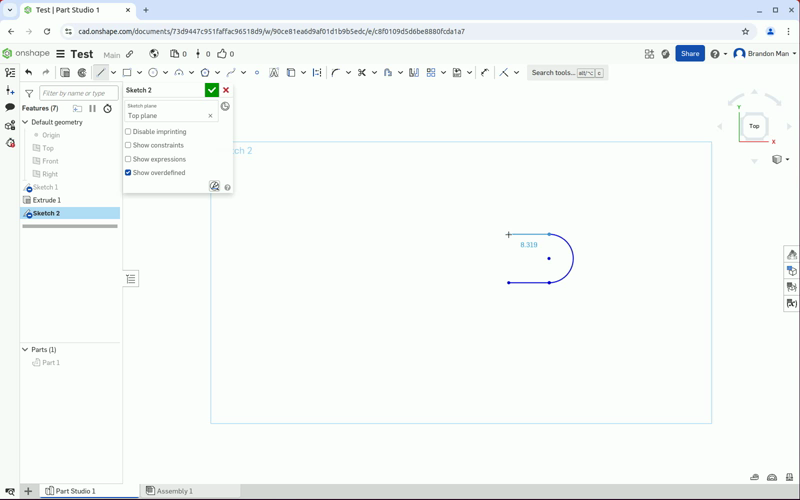
click(508, 234)
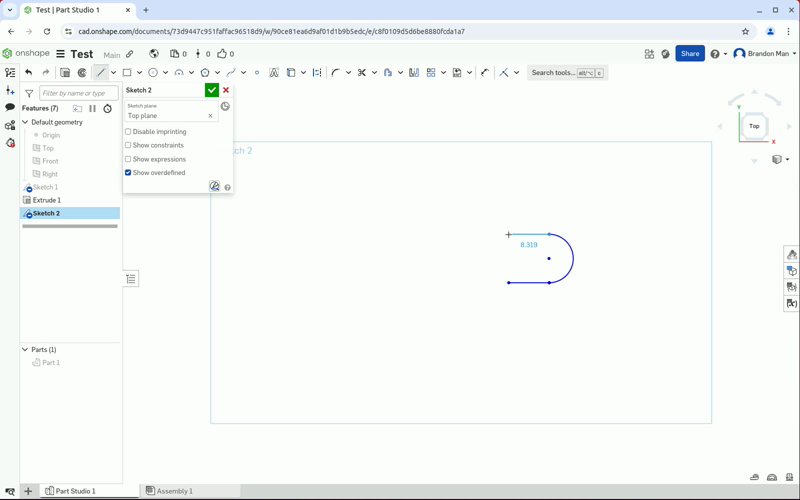
key_up(shift)
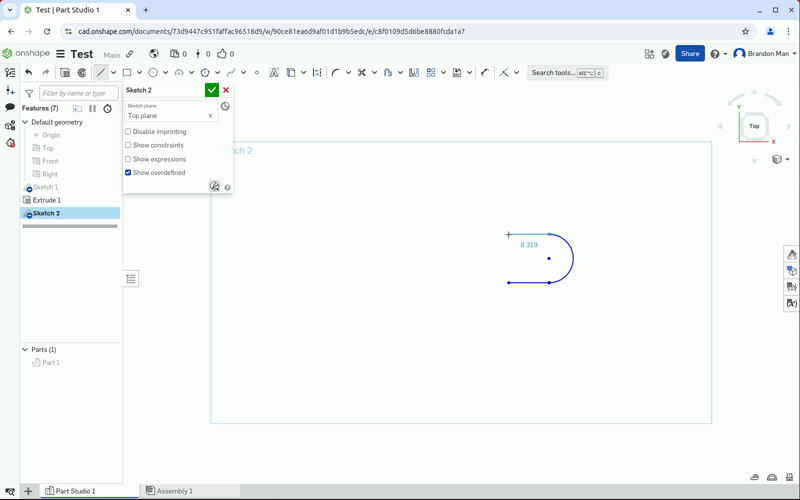
mouse_move(538, 234)
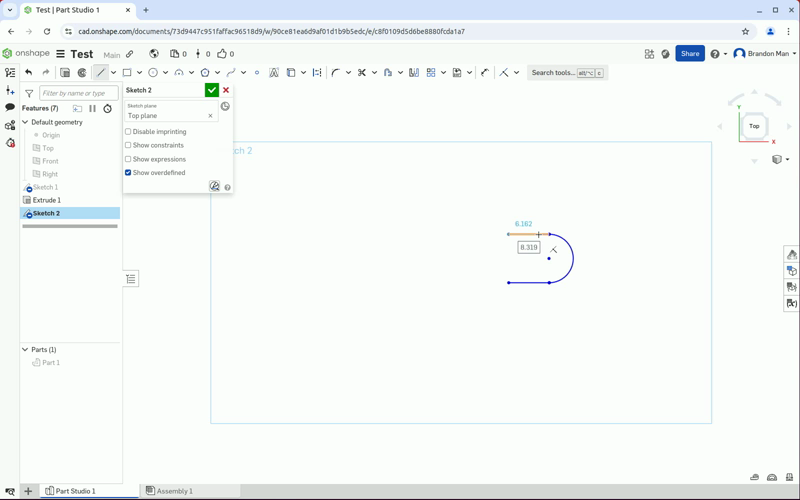
key_down(shift)
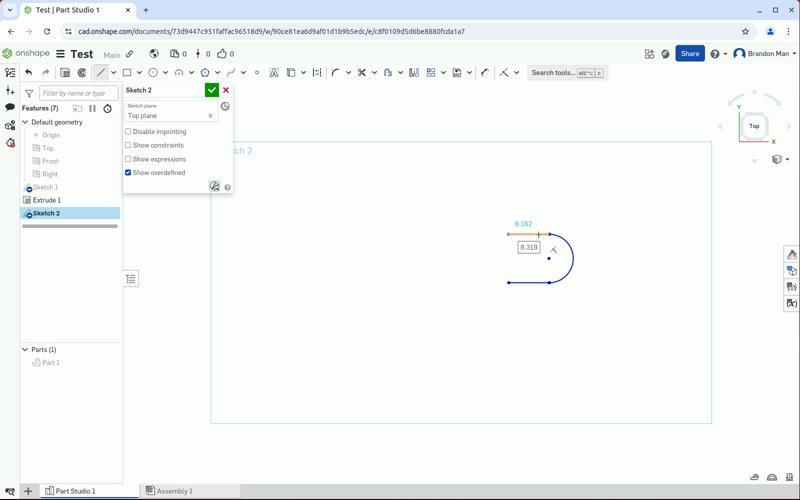
mouse_move(508, 282)
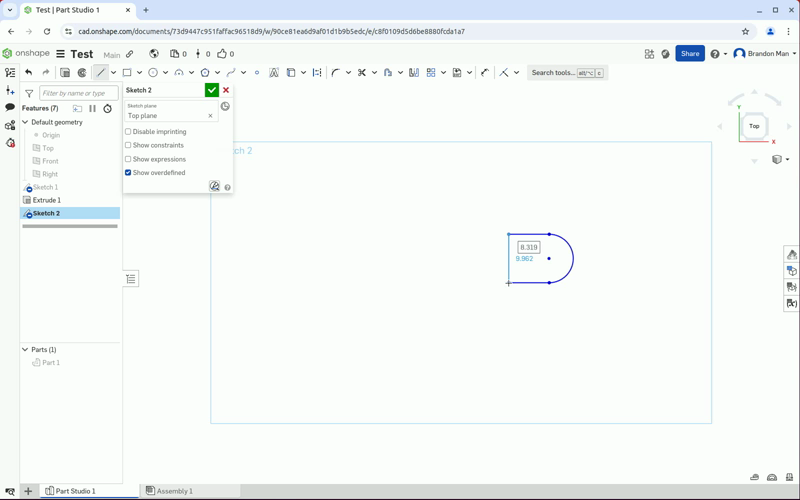
key_up(shift)
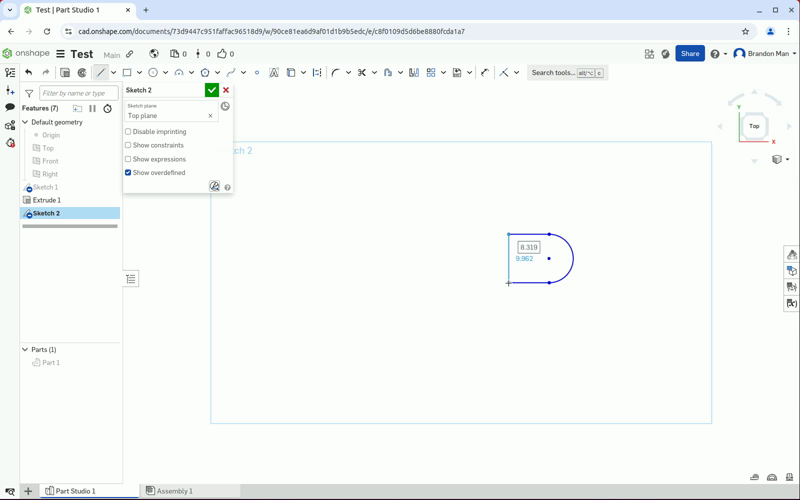
click(508, 282)
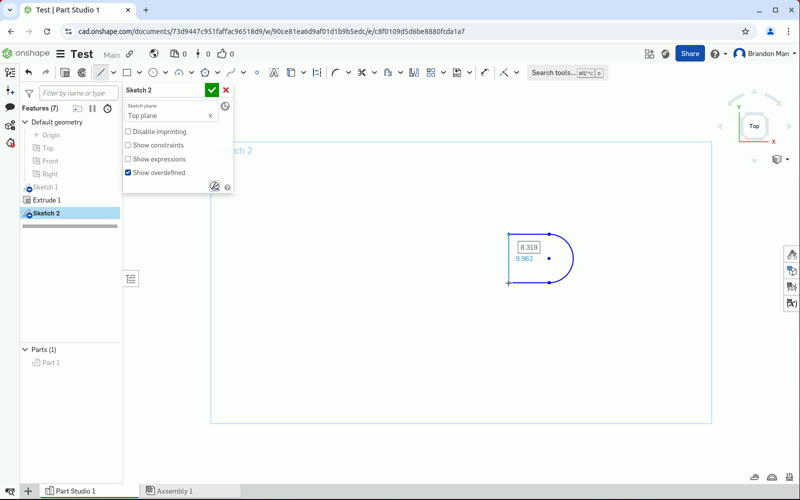
key(esc)
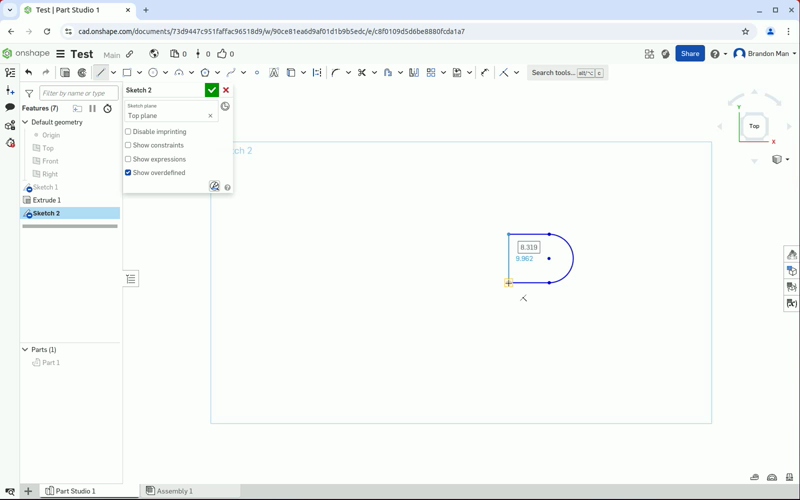
key(c)
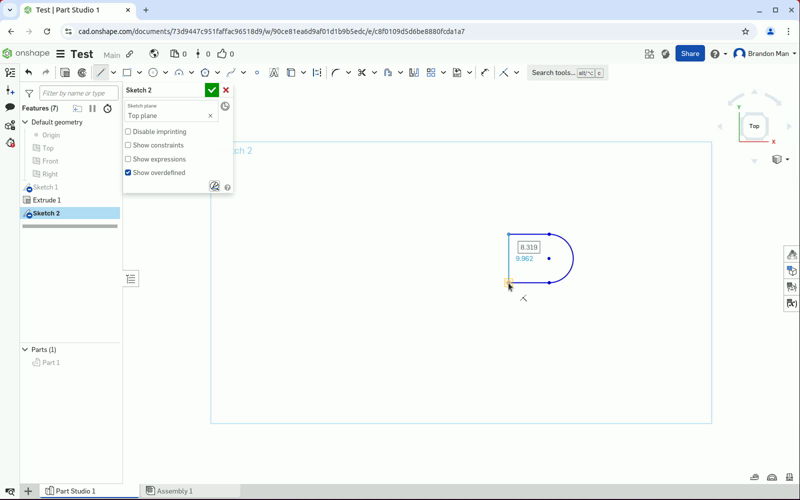
key_down(shift)
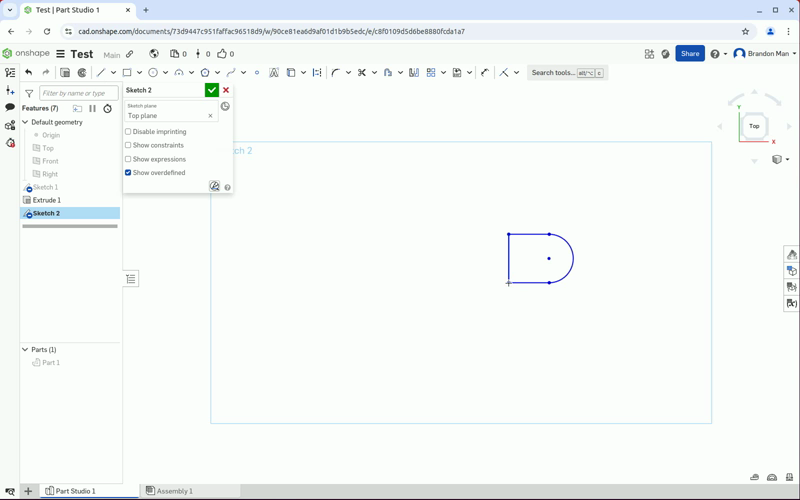
mouse_move(525, 266)
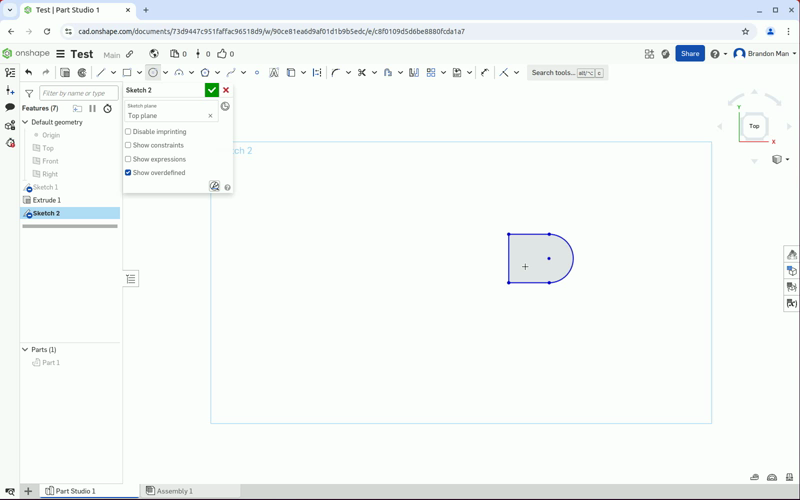
click(525, 266)
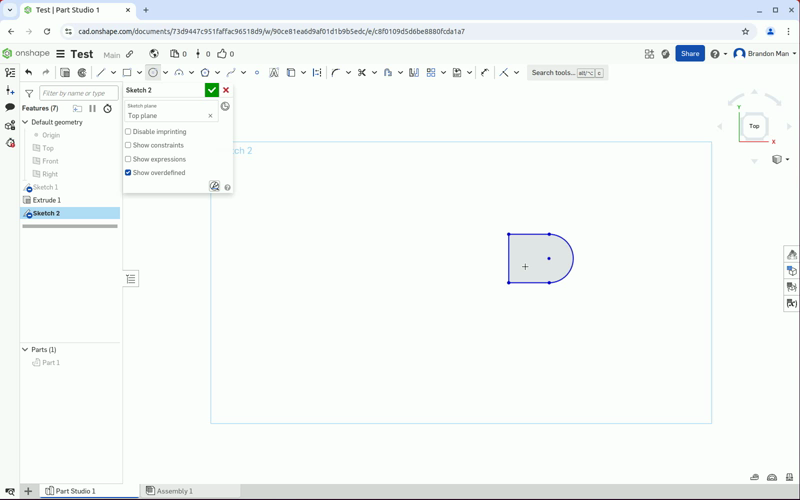
key_up(shift)
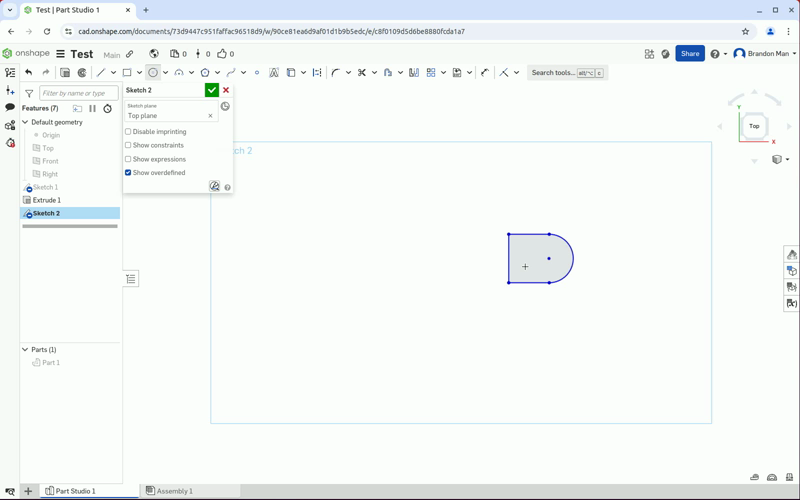
mouse_move(529, 266)
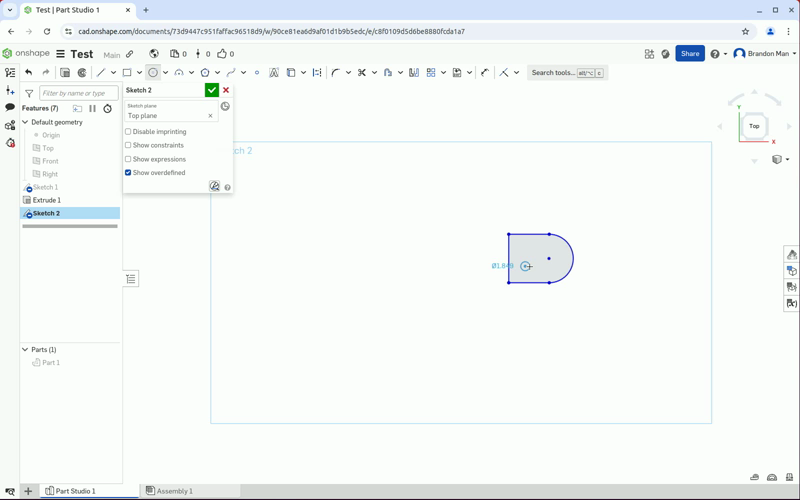
click(529, 266)
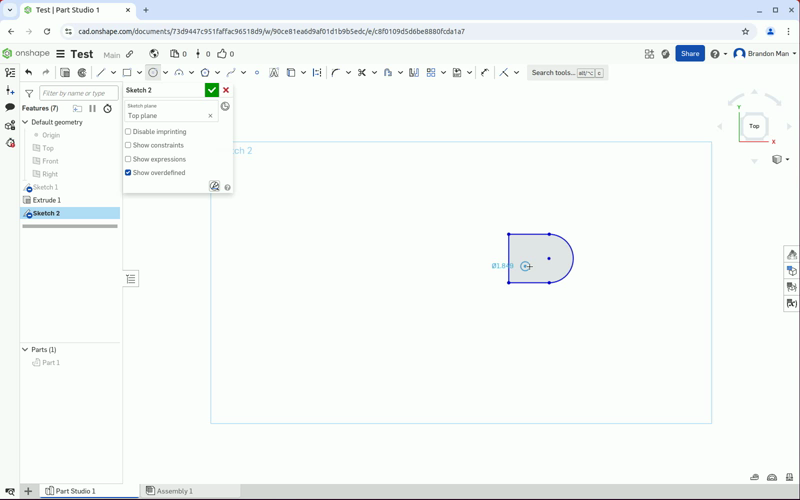
key(esc)
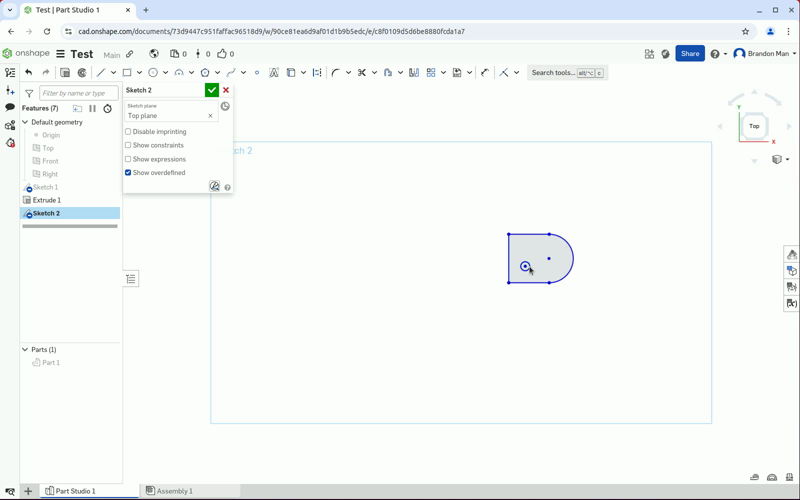
key(c)
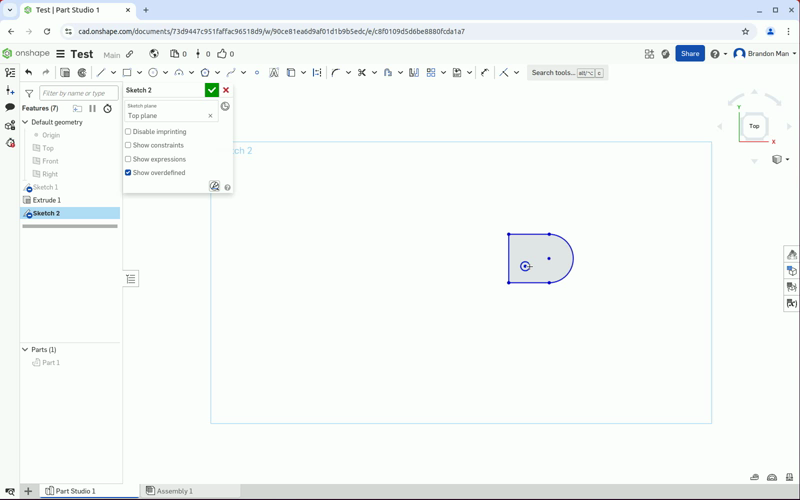
key_down(shift)
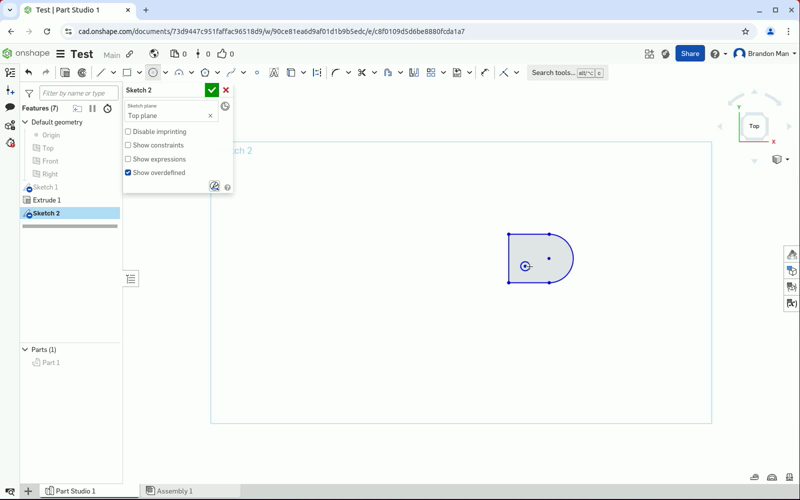
mouse_move(525, 250)
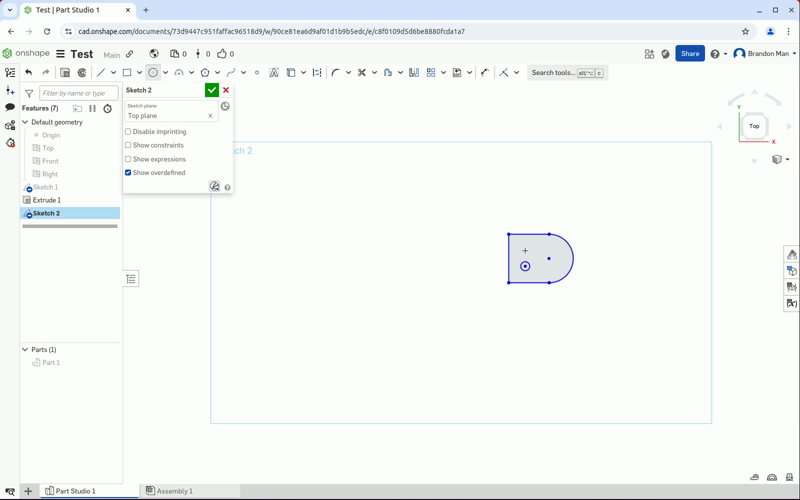
click(525, 250)
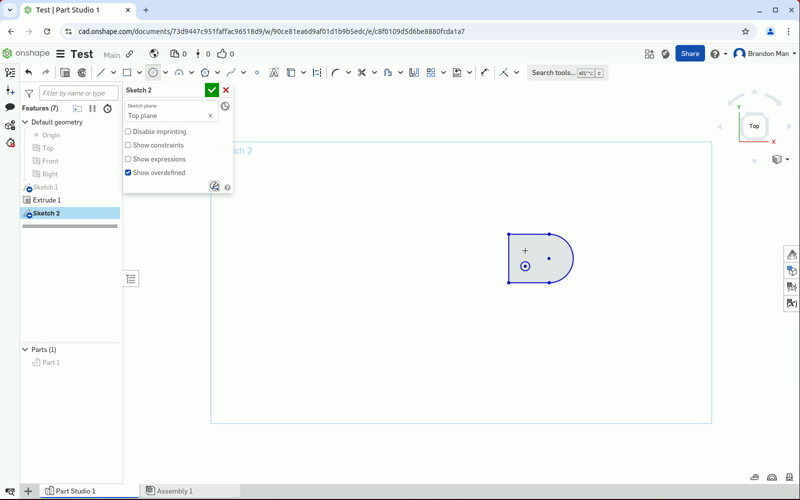
key_up(shift)
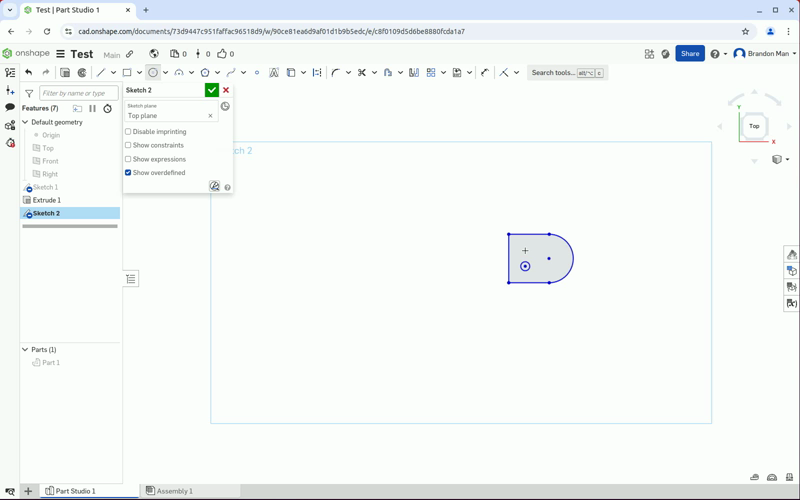
mouse_move(529, 250)
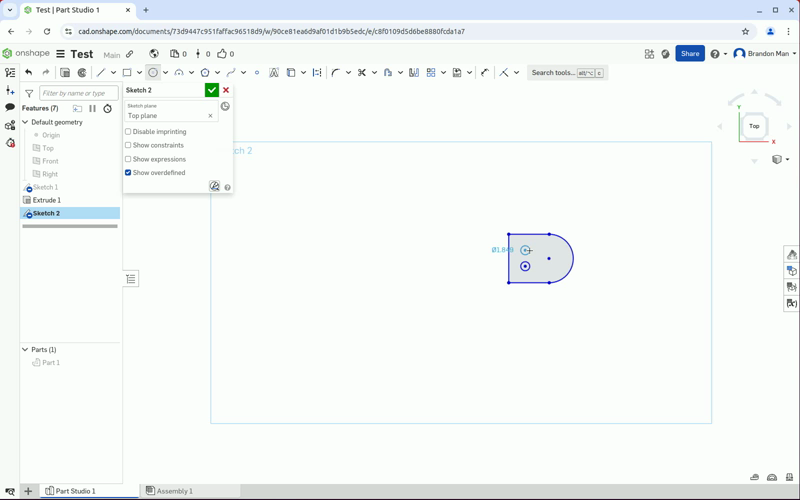
click(529, 250)
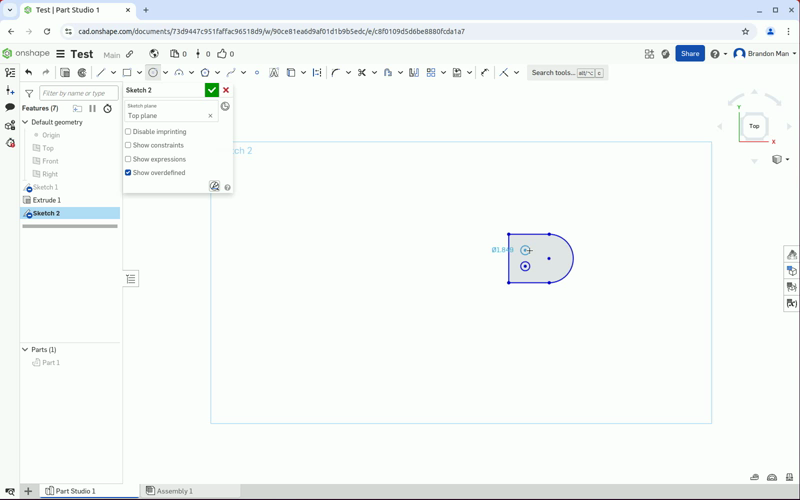
key(esc)
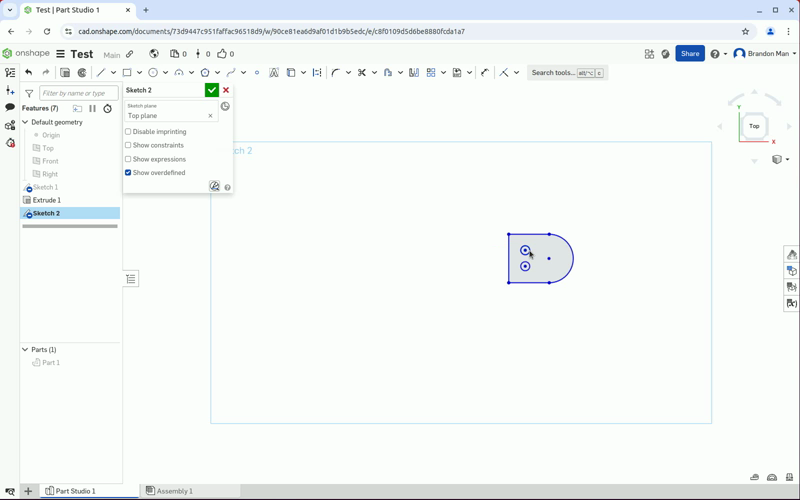
key(c)
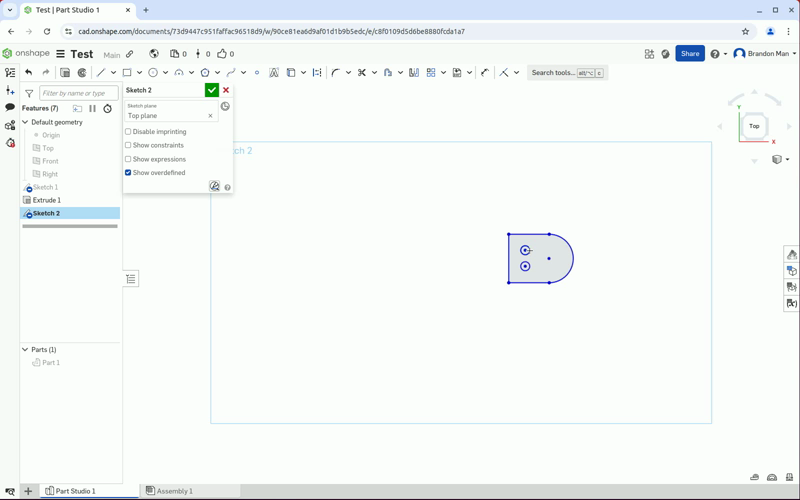
key_down(shift)
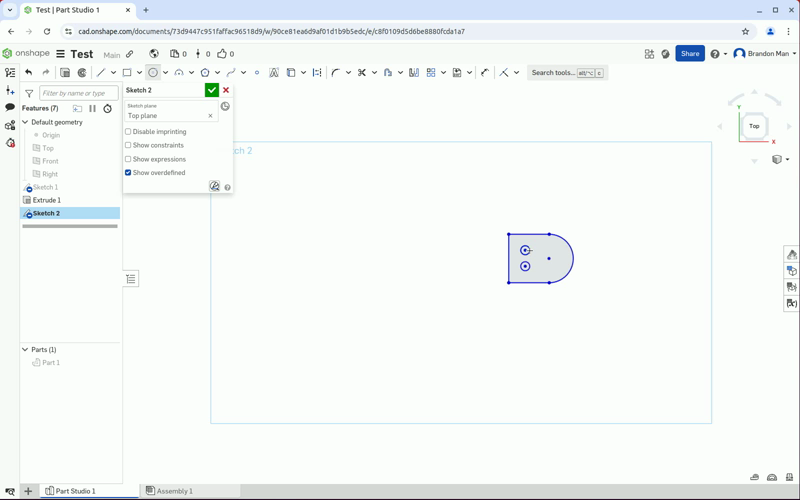
mouse_move(549, 266)
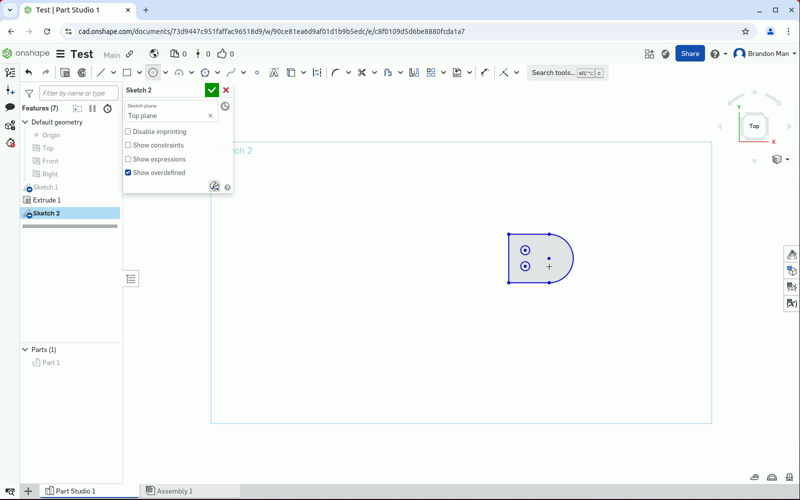
click(549, 266)
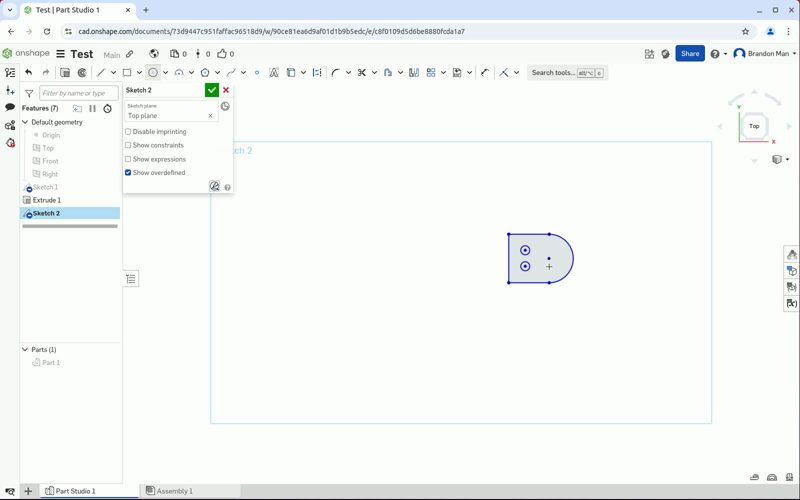
key_up(shift)
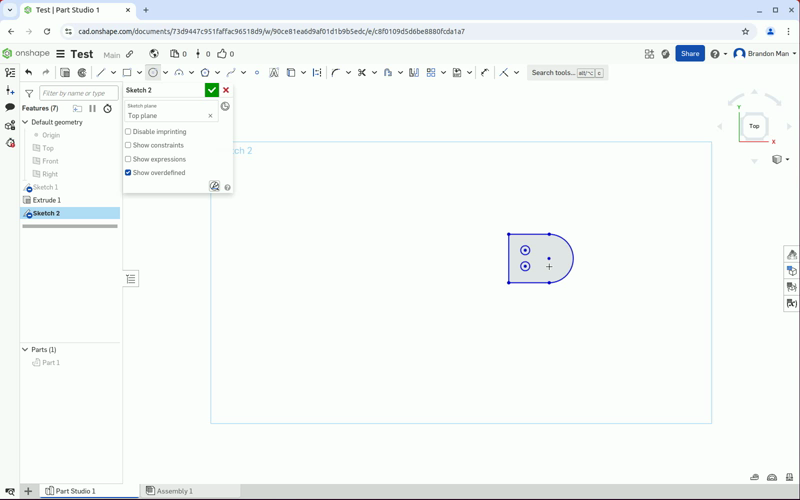
mouse_move(553, 266)
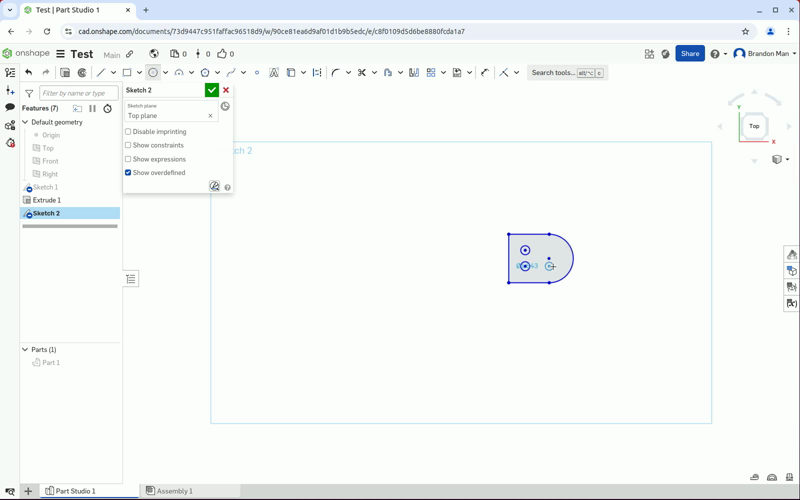
click(553, 266)
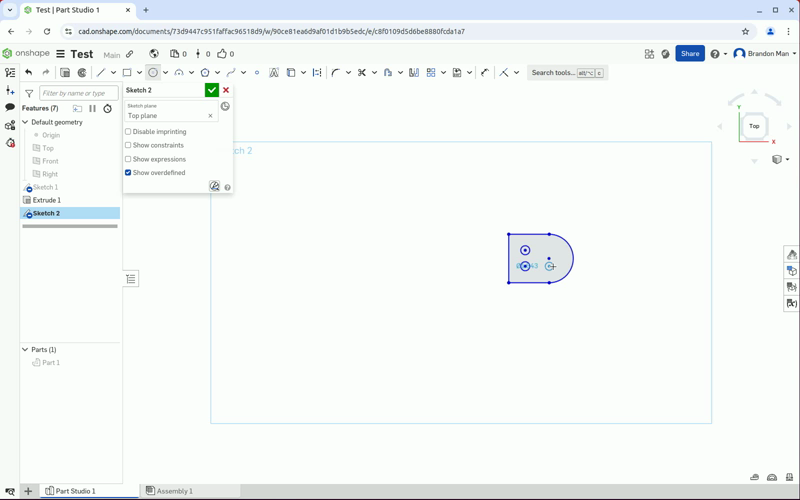
key(esc)
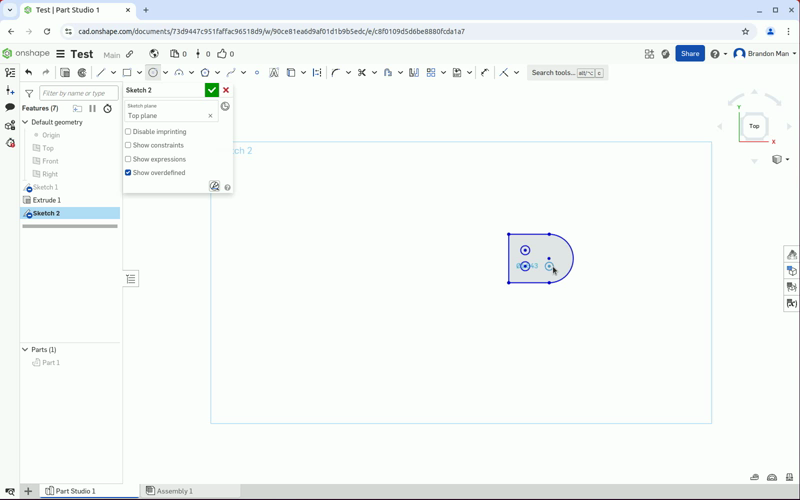
key(c)
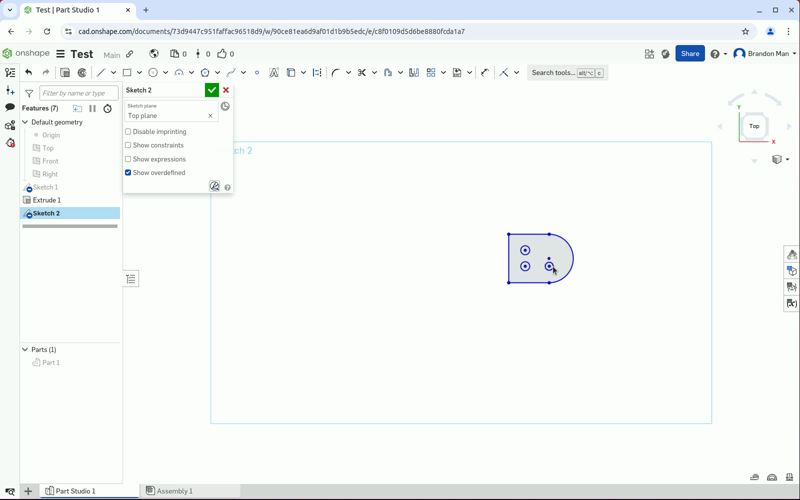
key_down(shift)
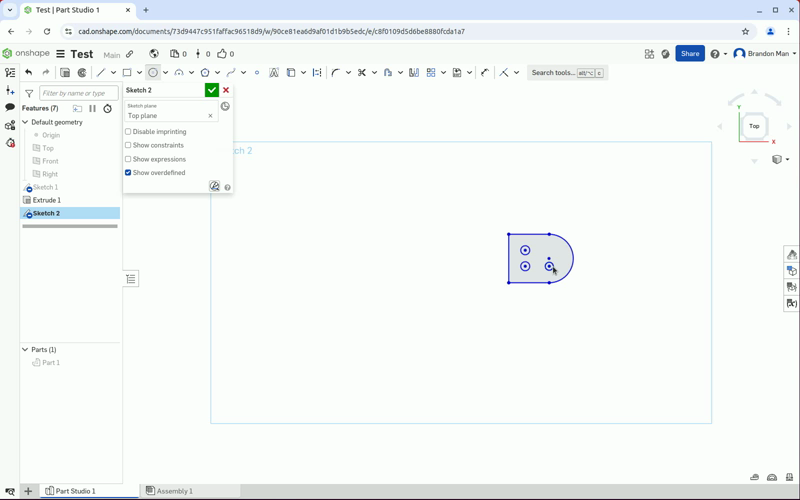
mouse_move(549, 250)
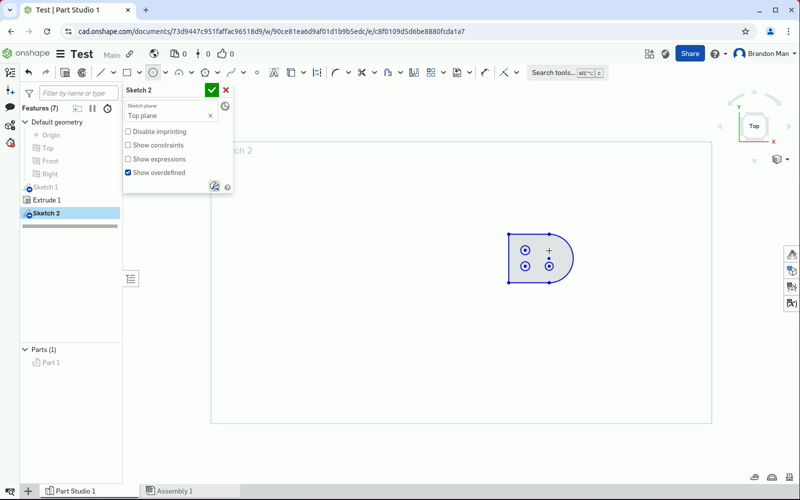
click(549, 250)
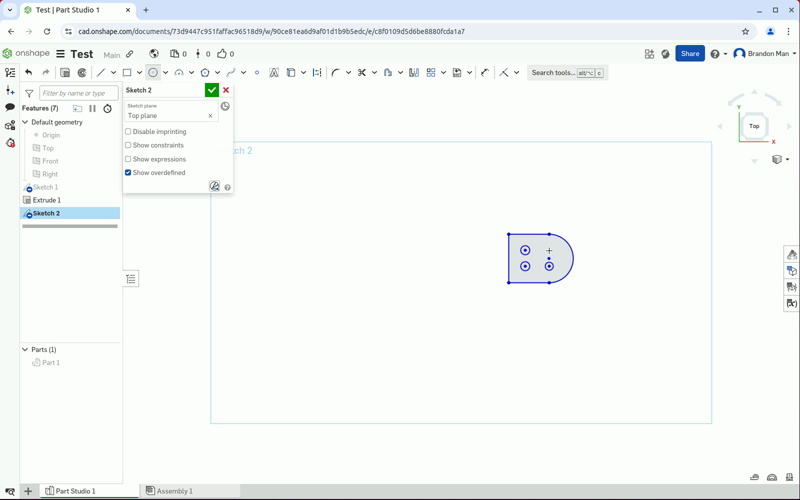
key_up(shift)
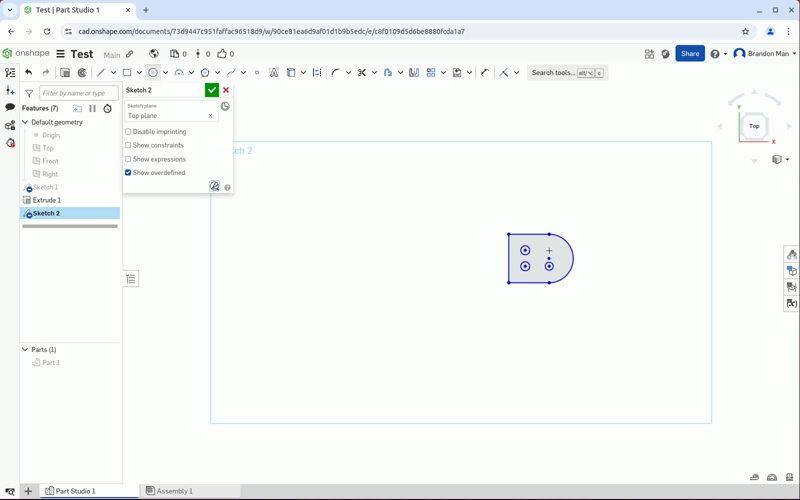
mouse_move(553, 250)
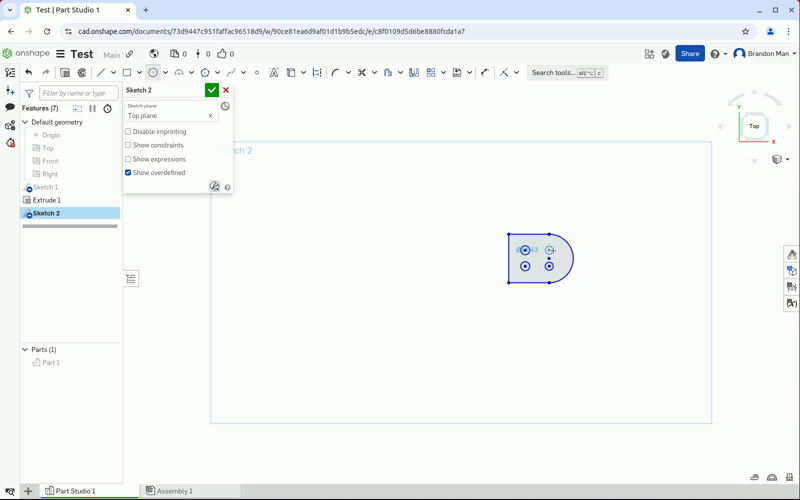
click(553, 250)
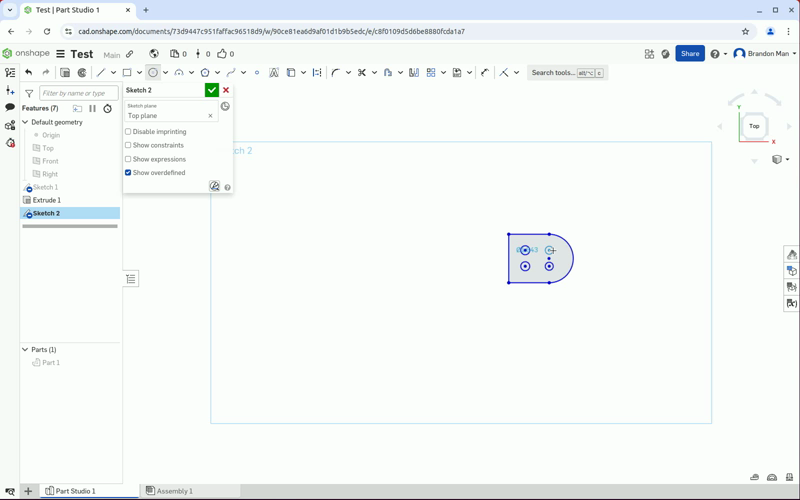
key(esc)
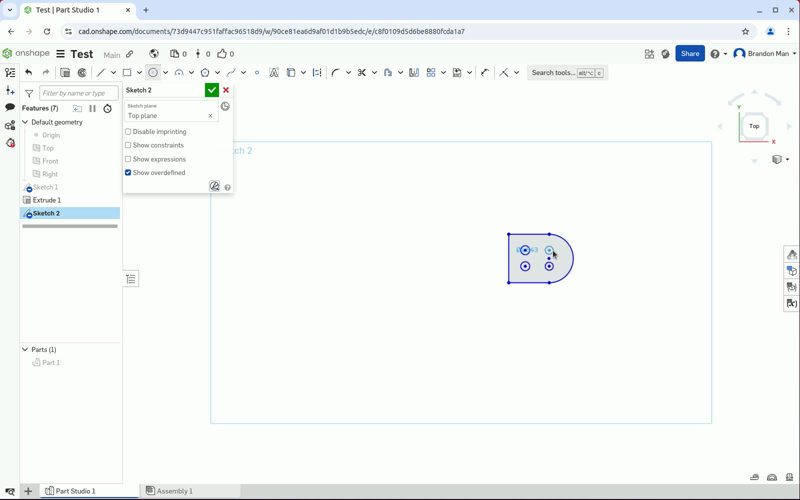
mouse_move(557, 242)
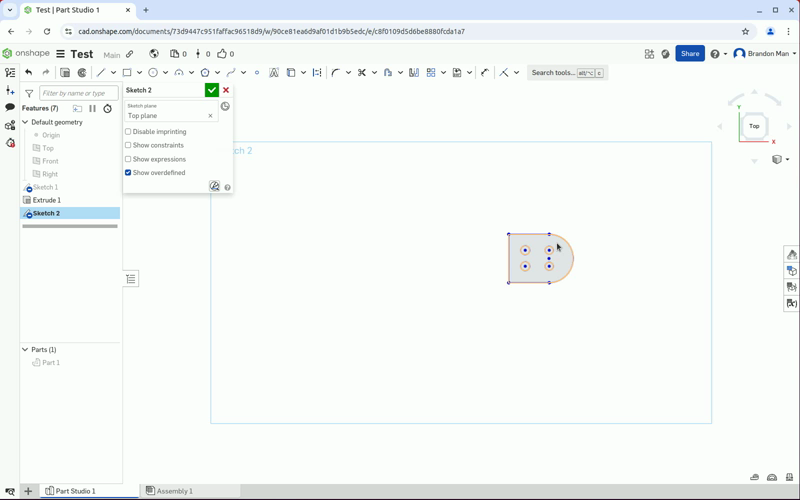
click(557, 242)
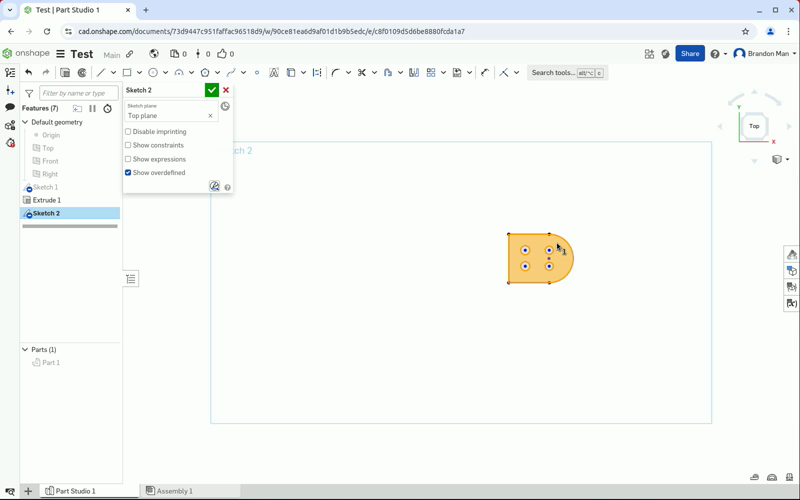
mouse_move(73, 352)
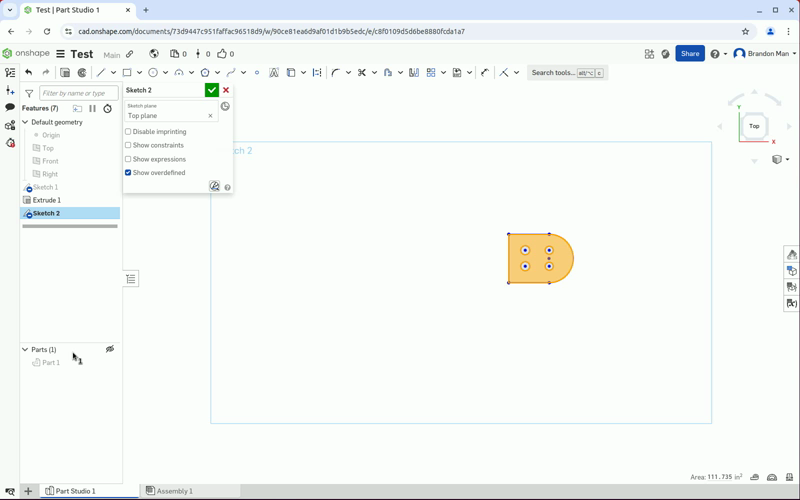
key(shift+y)
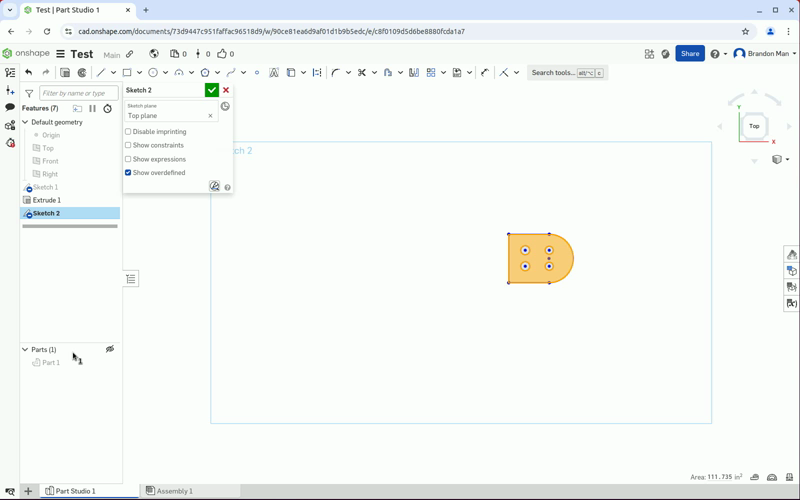
key(shift+e)
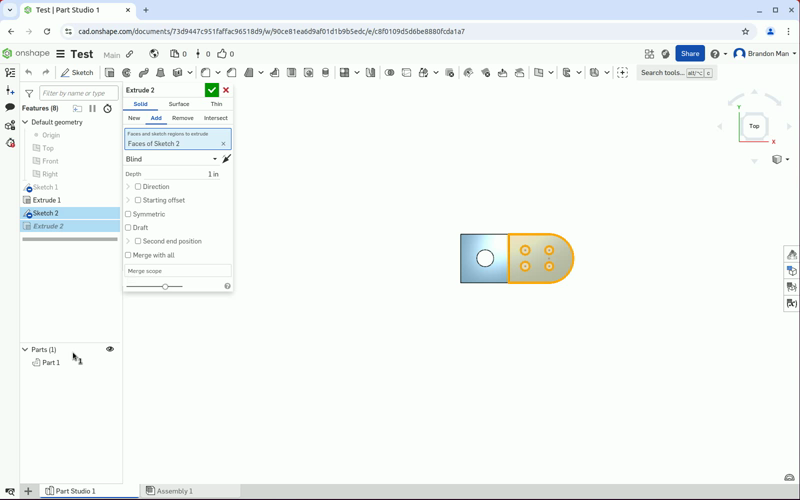
mouse_move(143, 106)
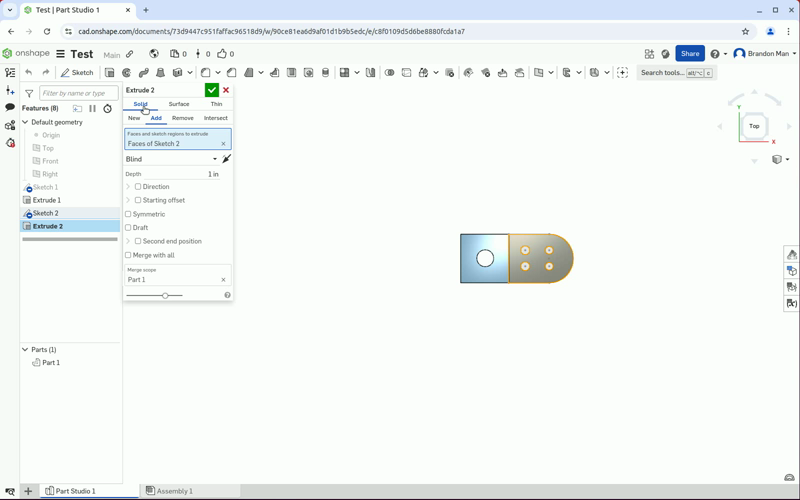
click(143, 106)
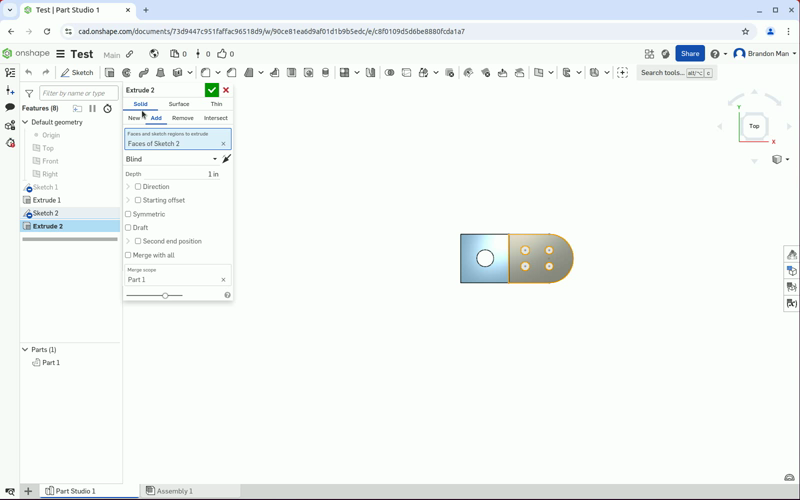
mouse_move(137, 120)
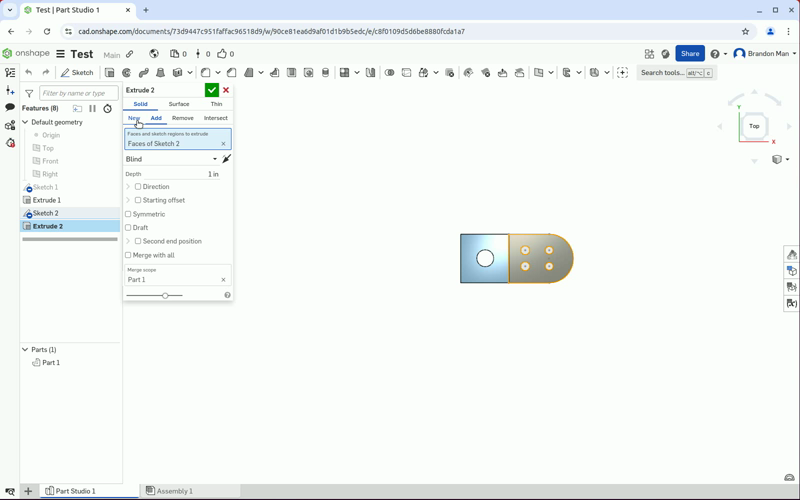
click(137, 120)
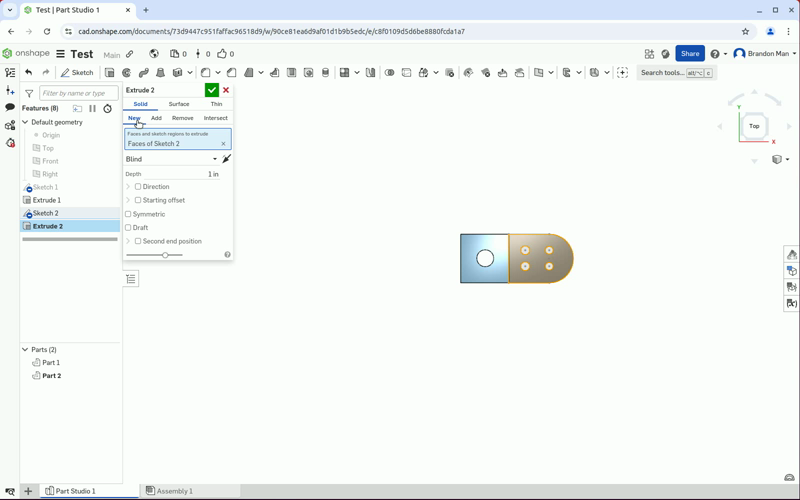
key(tab, 4)
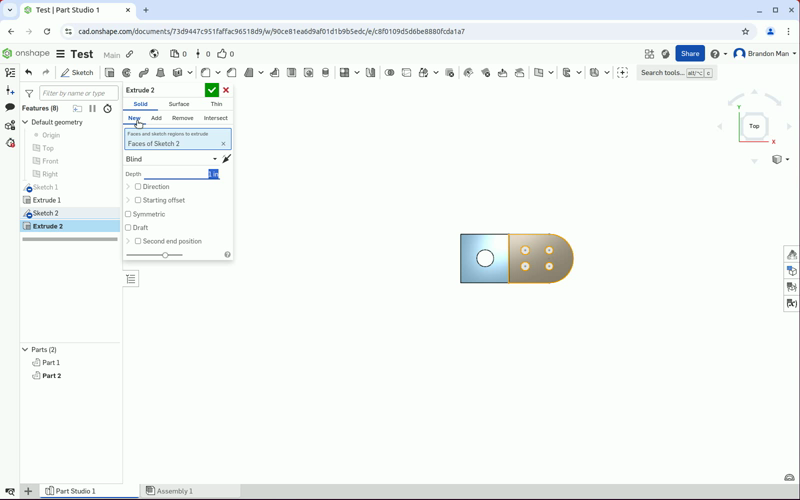
text(3.37)
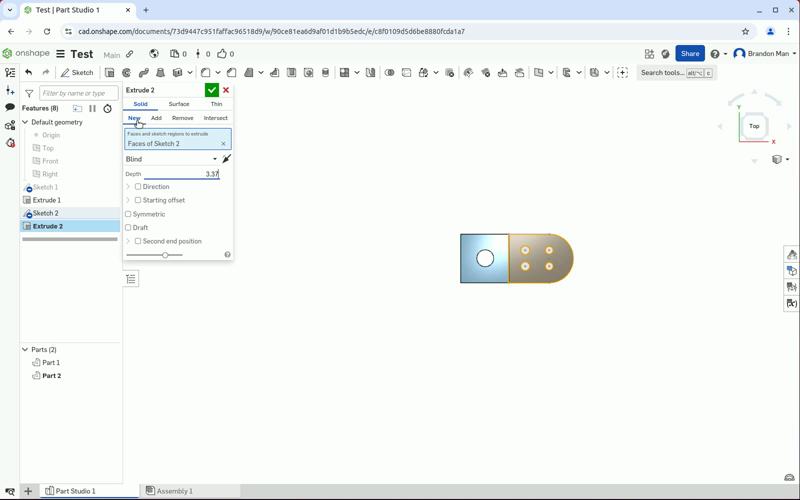
key(tab, 3)
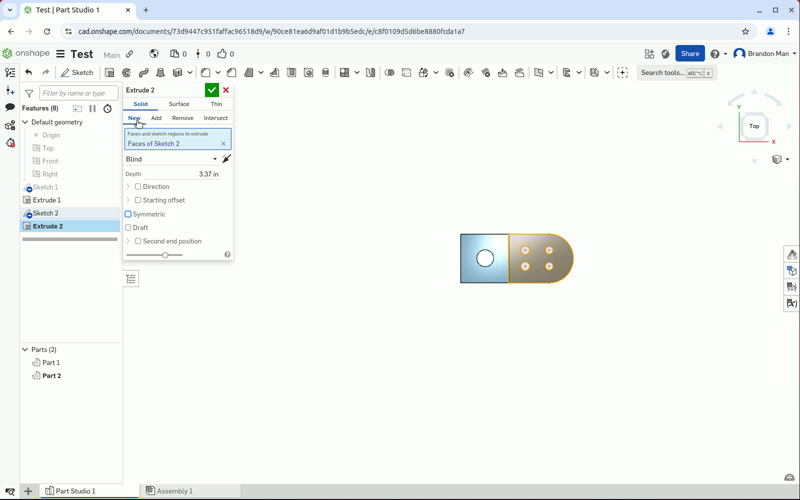
key(space)
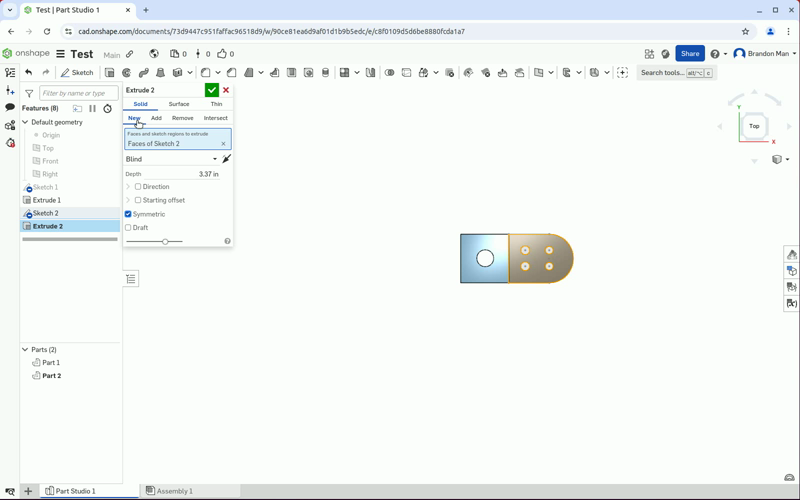
key(enter)
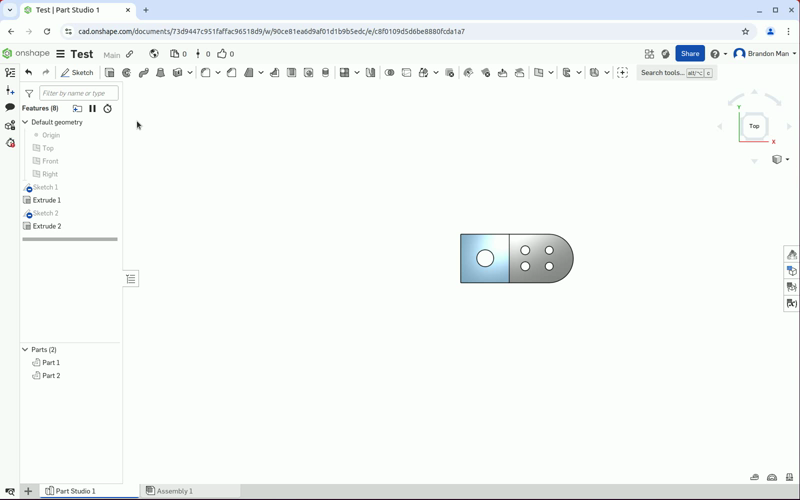
key(shift+h)
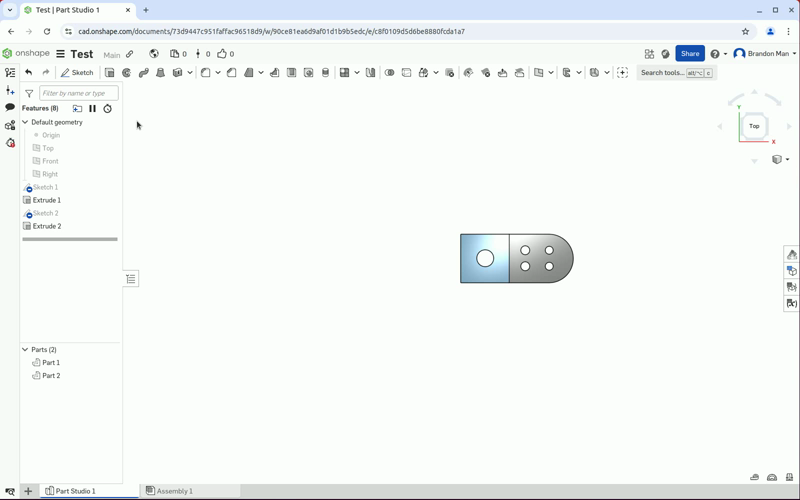
key(shift+h)
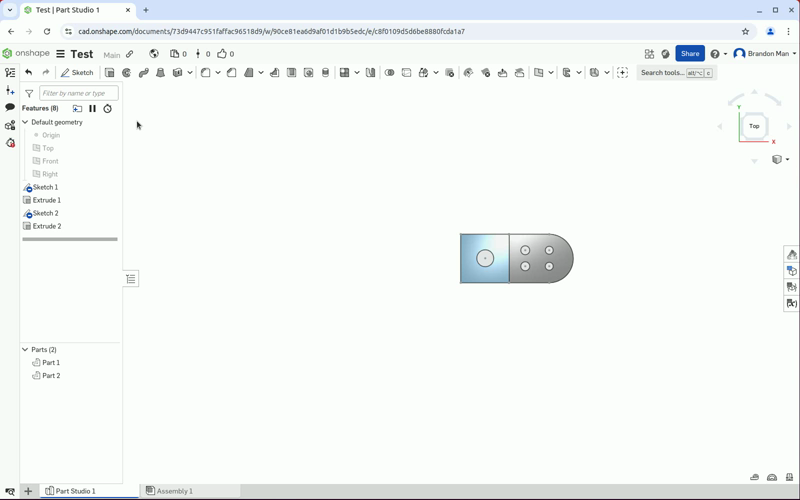
key(shift+7)
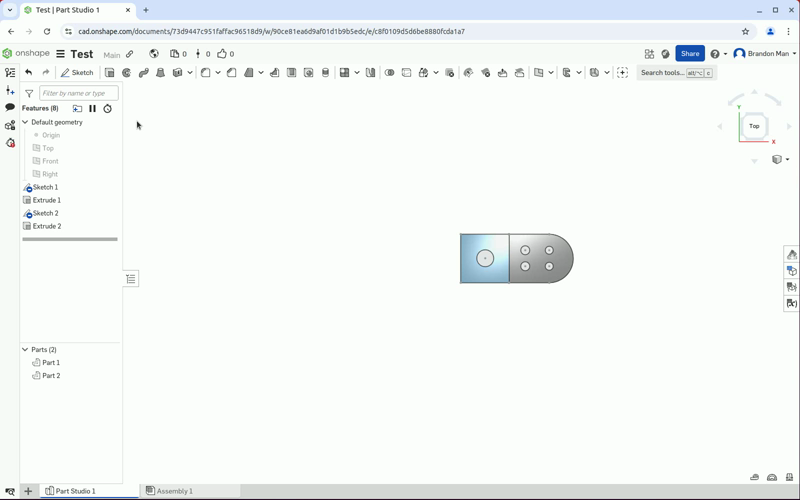
key(up, 3)
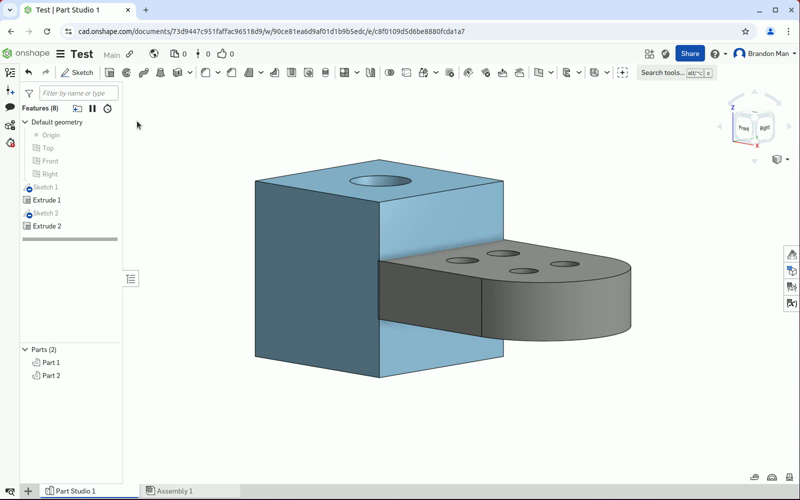
key(left, 3)
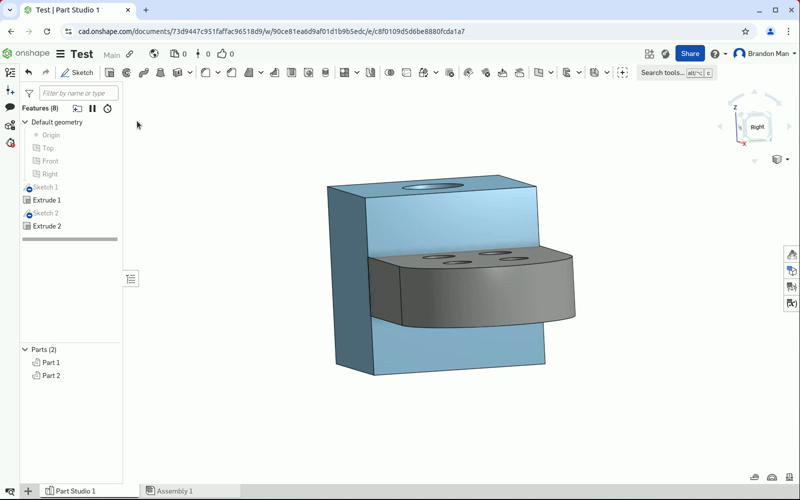
key(right, 3)
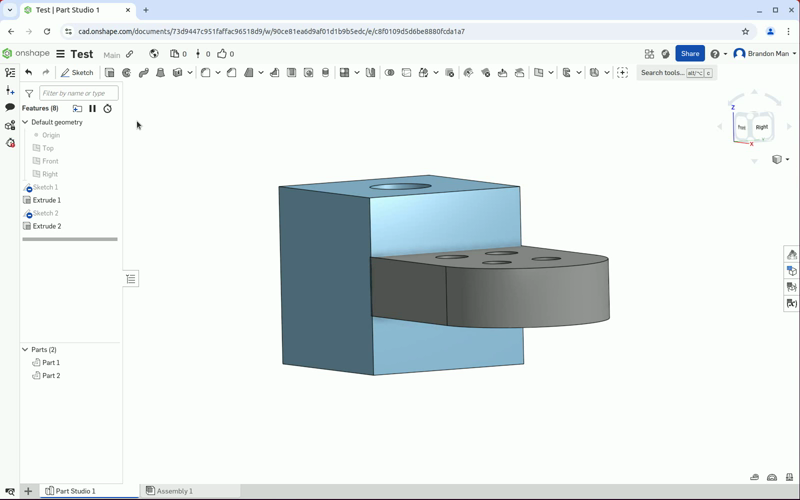
key(down, 3)
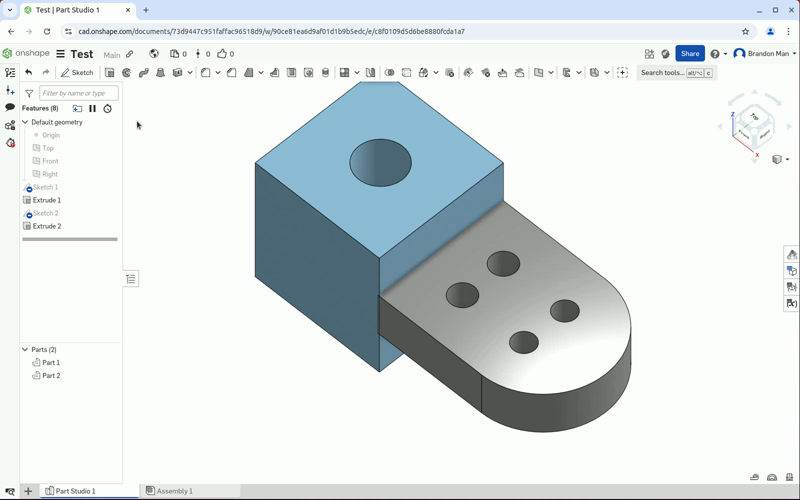
mouse_move(73, 189)
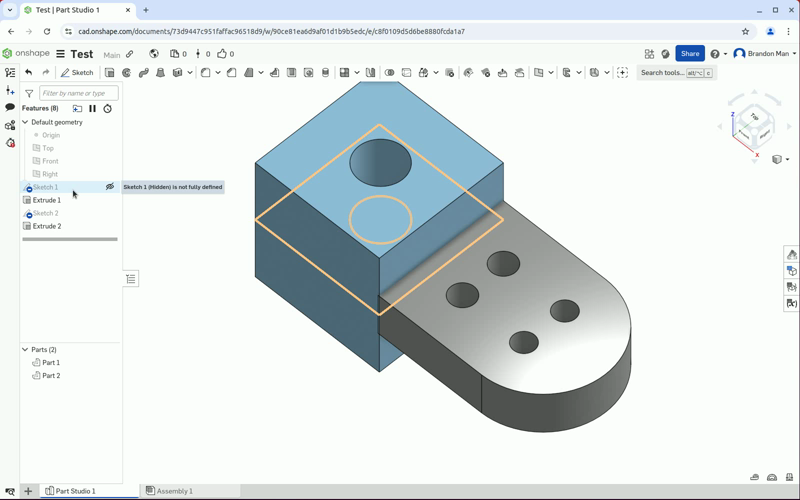
click(73, 189)